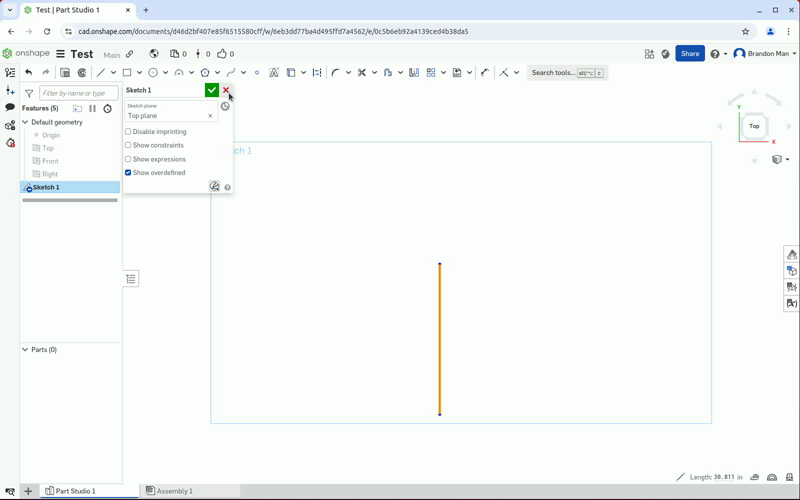
key(shift+h)
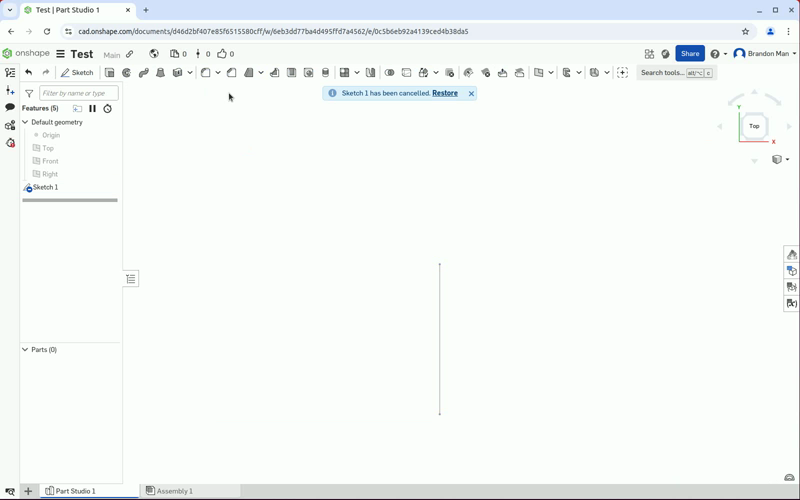
key(shift+s)
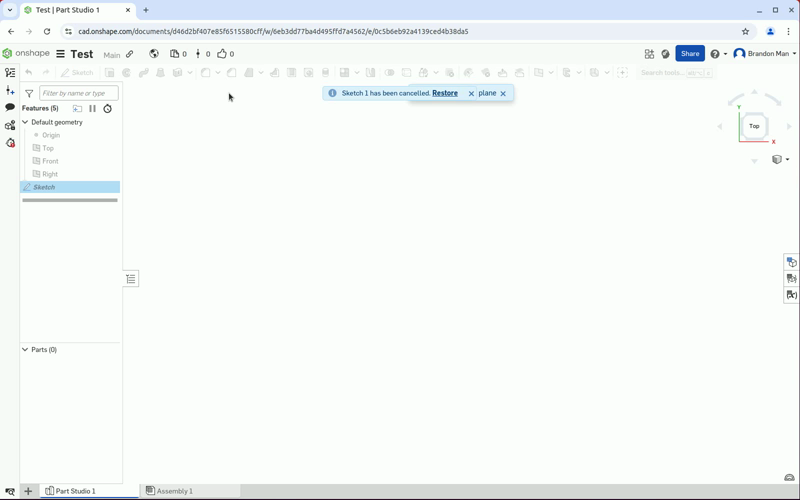
mouse_move(73, 150)
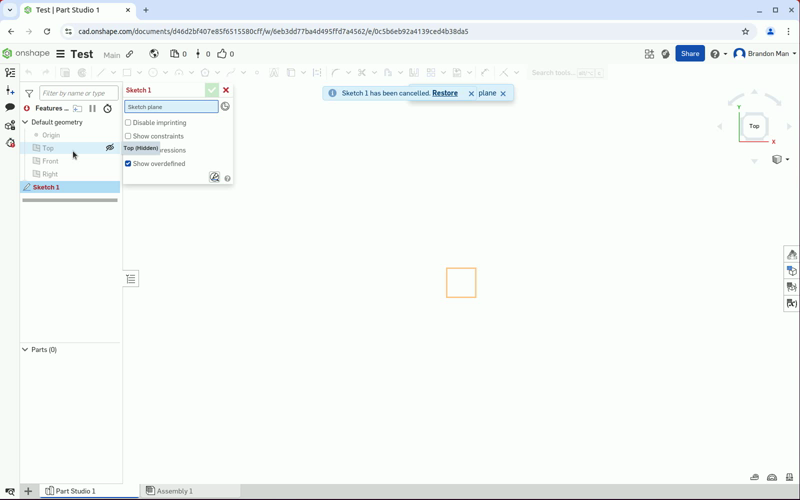
click(73, 150)
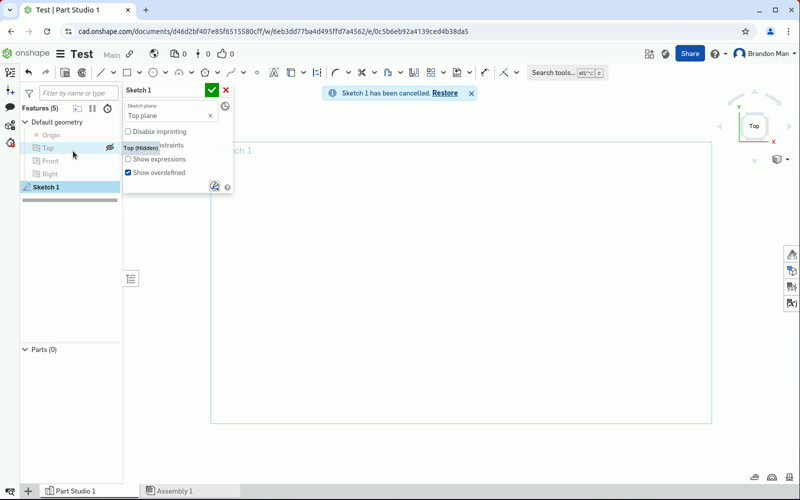
mouse_move(73, 352)
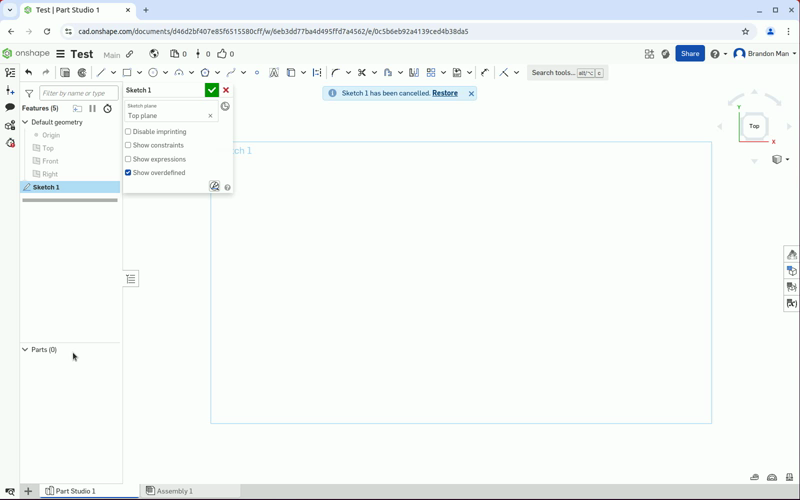
key(y)
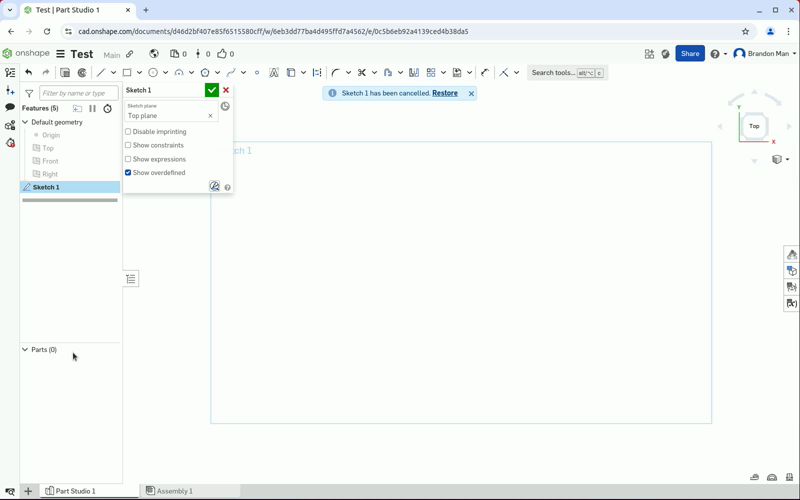
key(l)
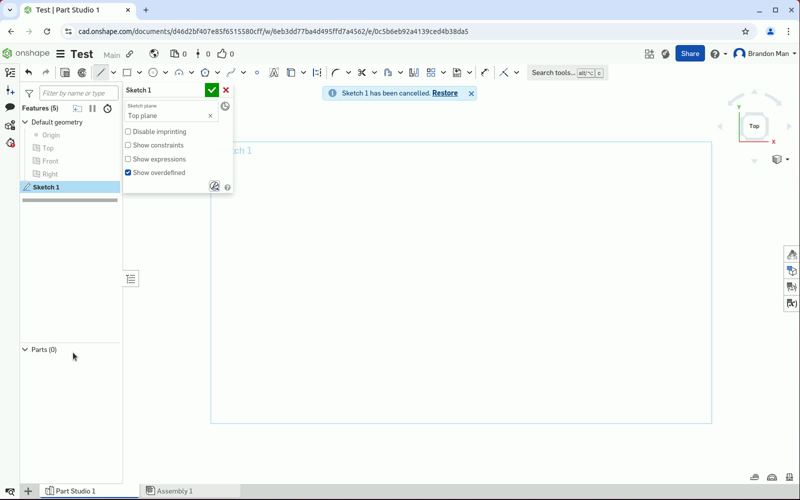
key_down(shift)
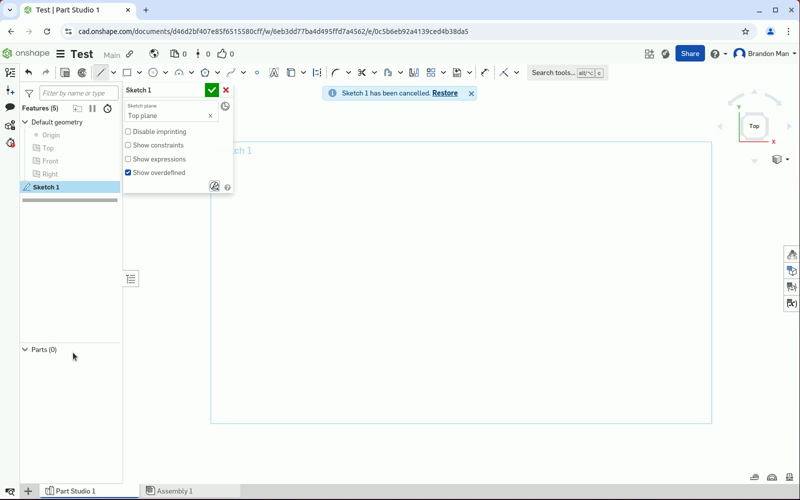
mouse_move(348, 357)
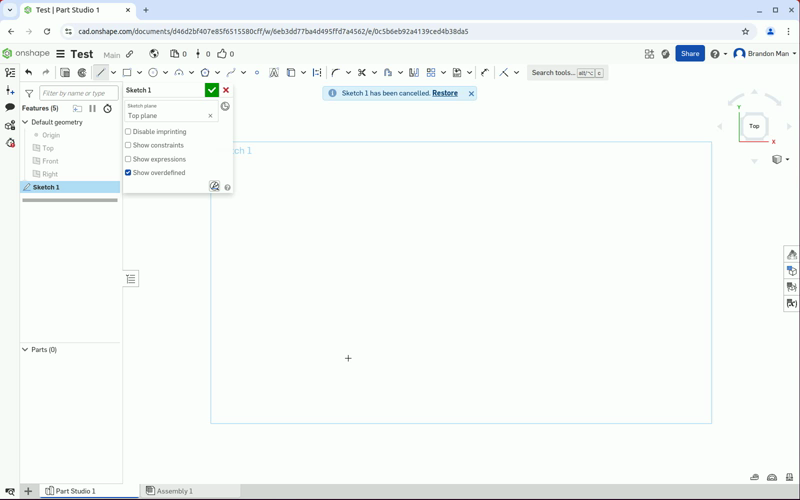
click(348, 357)
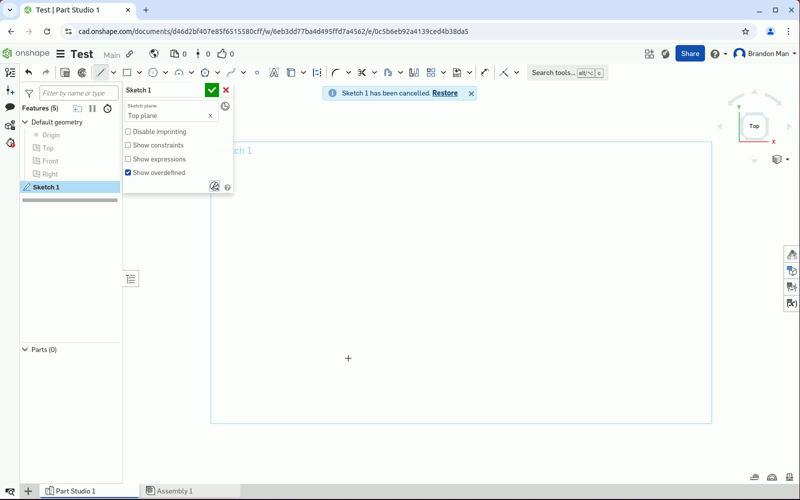
key_up(shift)
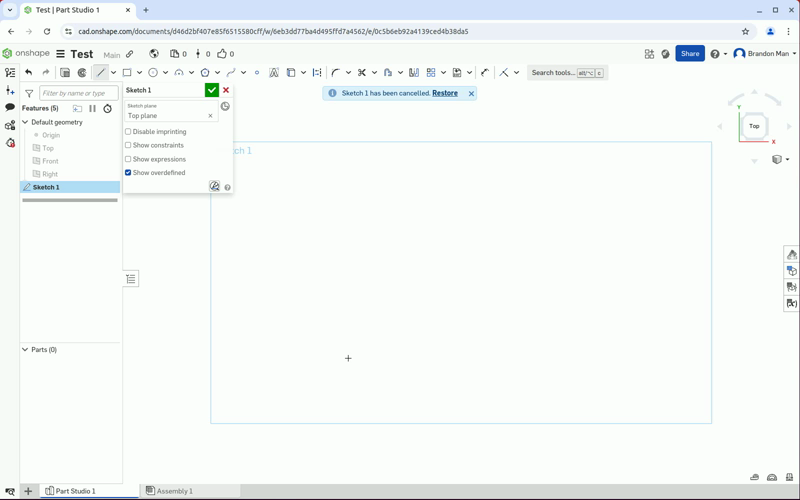
key_down(shift)
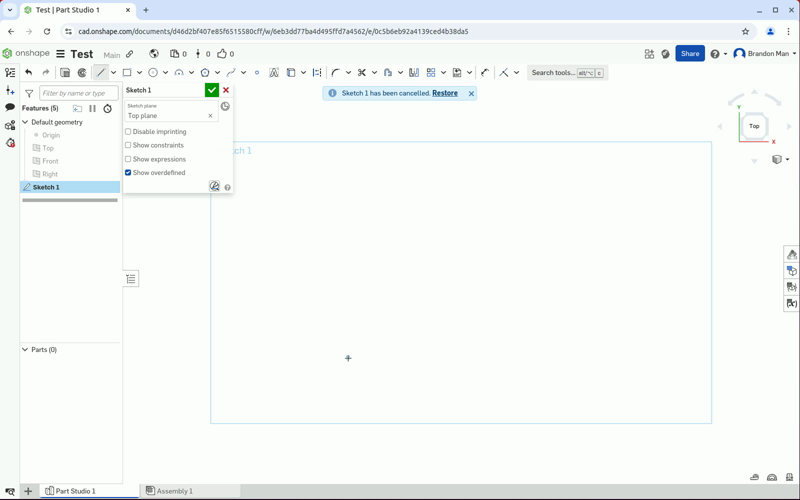
mouse_move(572, 357)
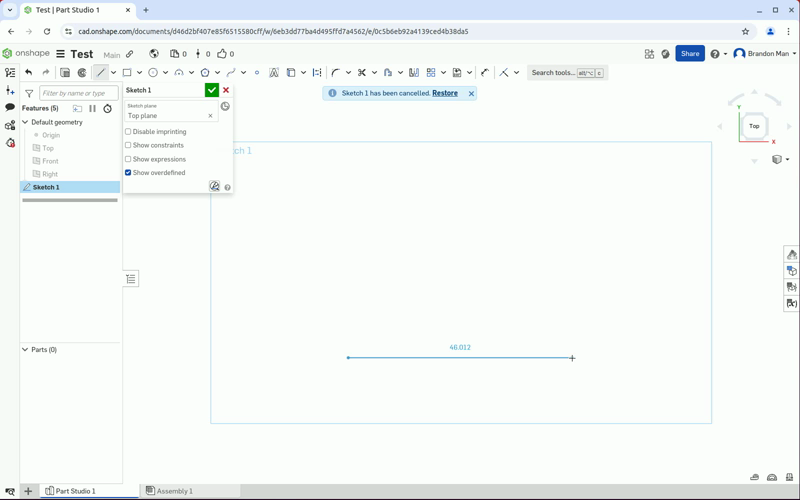
click(572, 357)
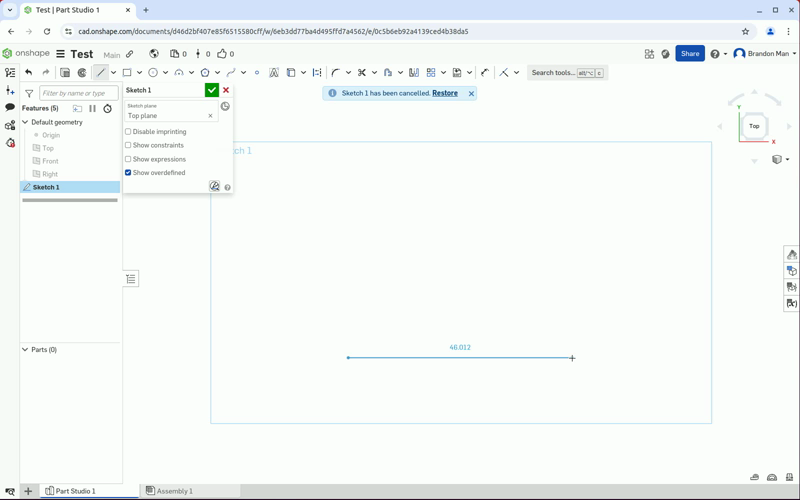
key_up(shift)
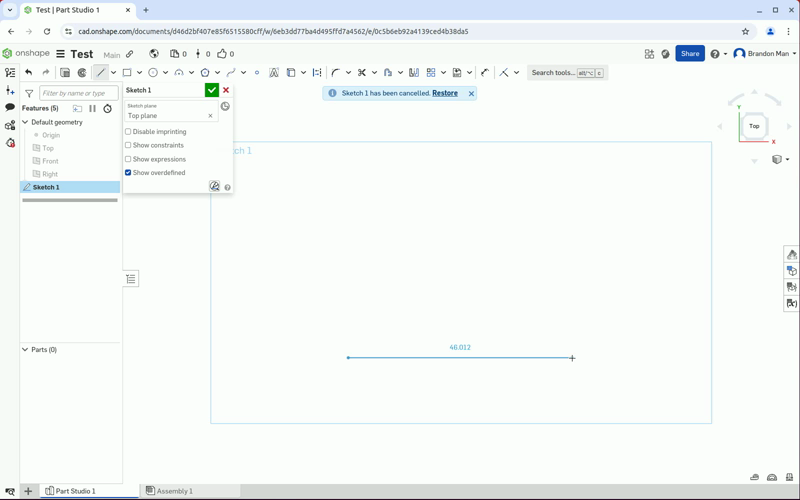
key_down(shift)
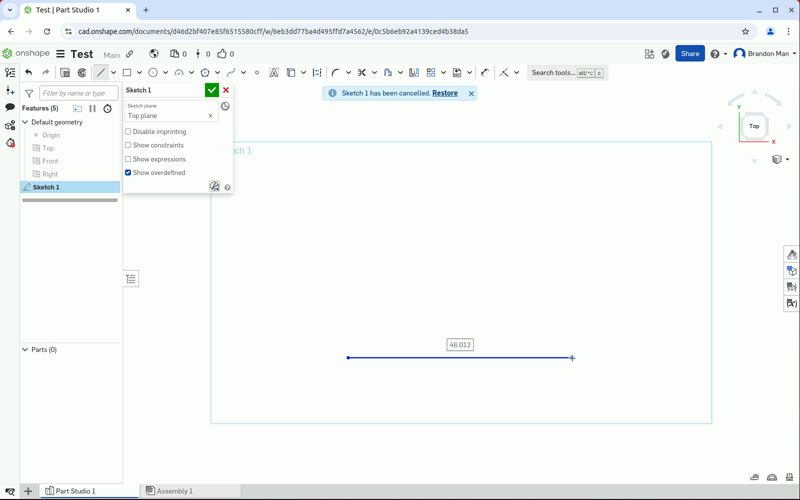
mouse_move(572, 209)
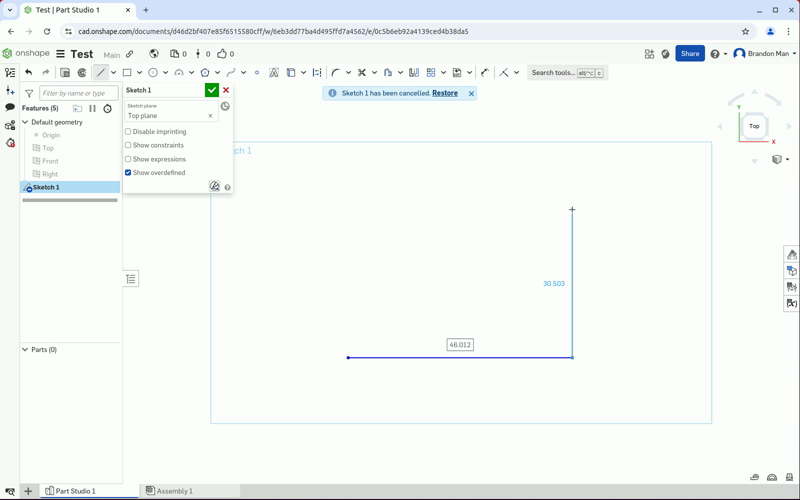
click(572, 209)
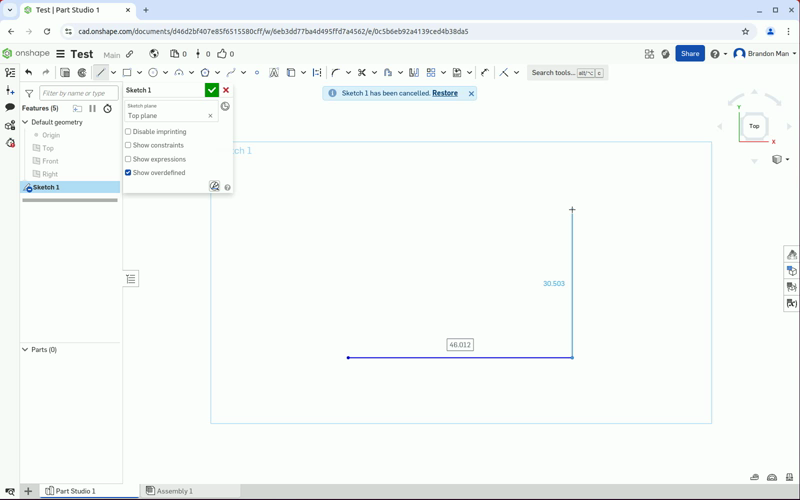
key_up(shift)
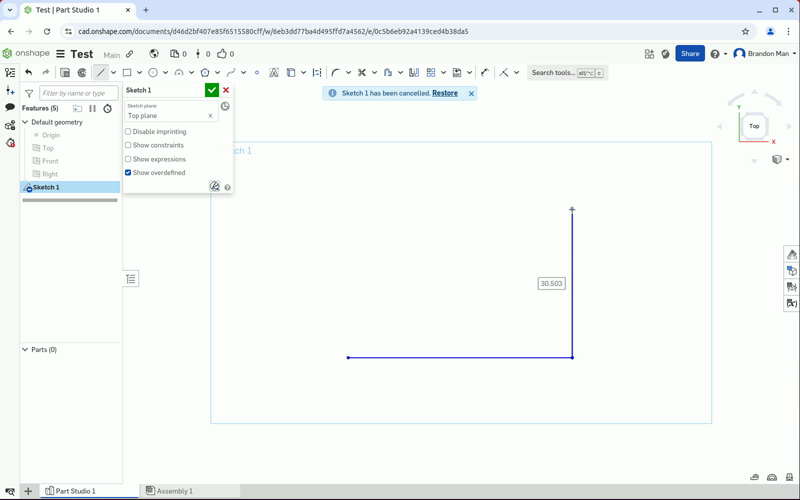
key_down(shift)
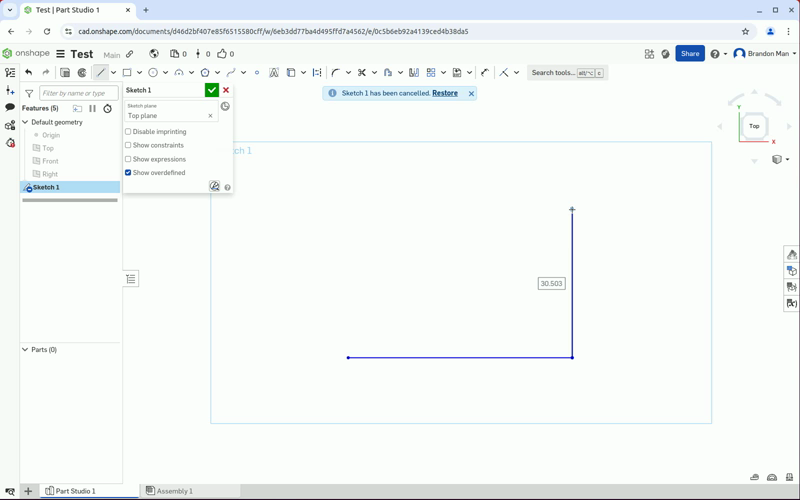
mouse_move(348, 209)
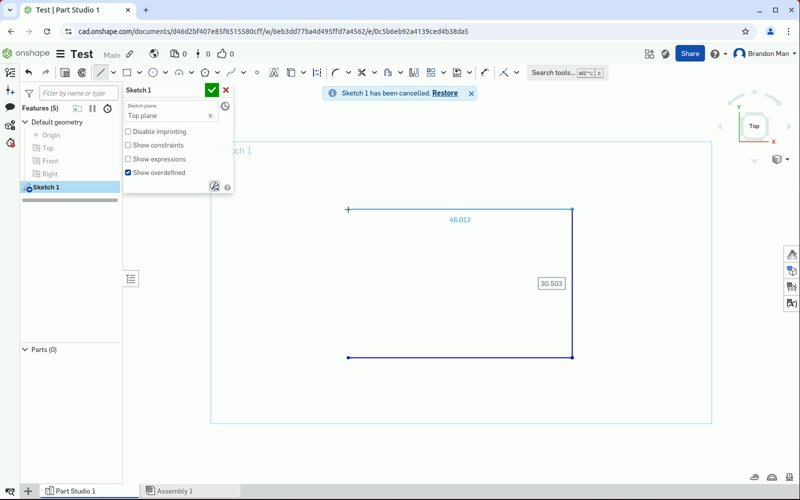
click(348, 209)
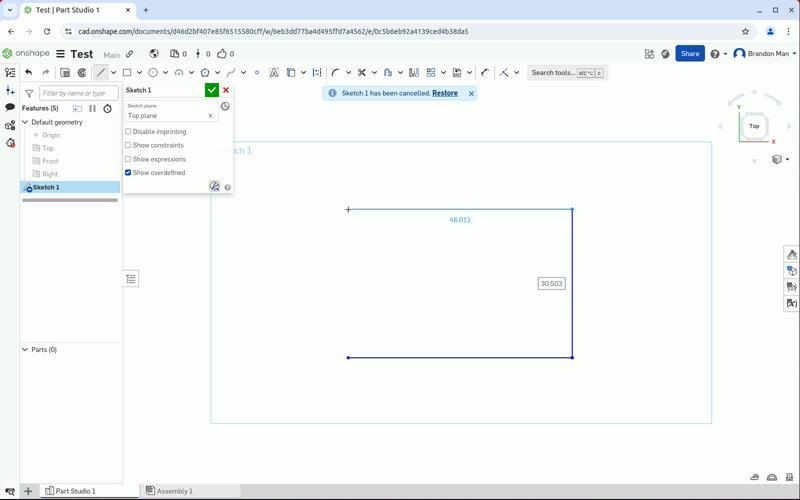
key_up(shift)
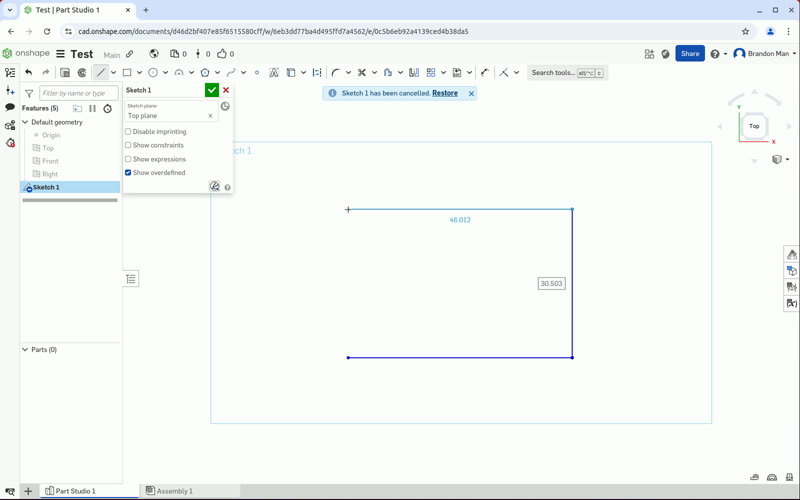
key_down(shift)
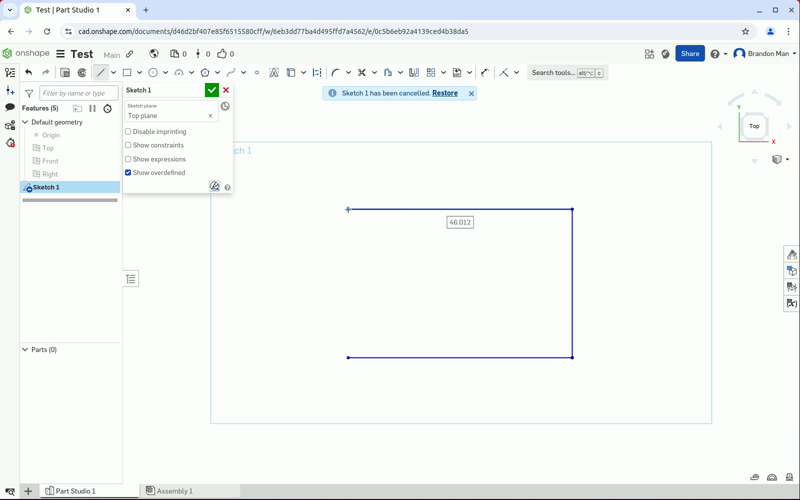
mouse_move(348, 357)
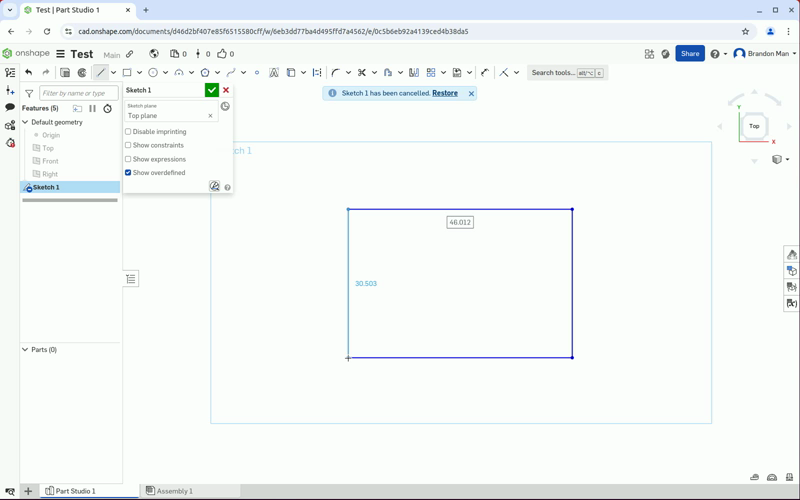
key_up(shift)
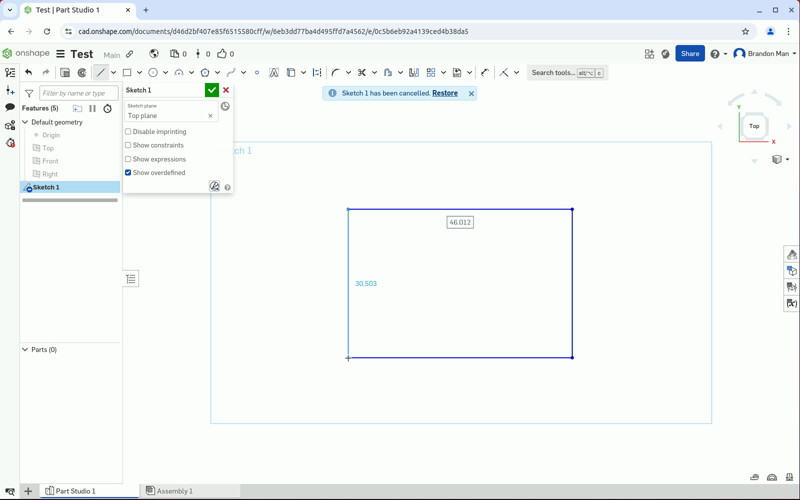
click(348, 357)
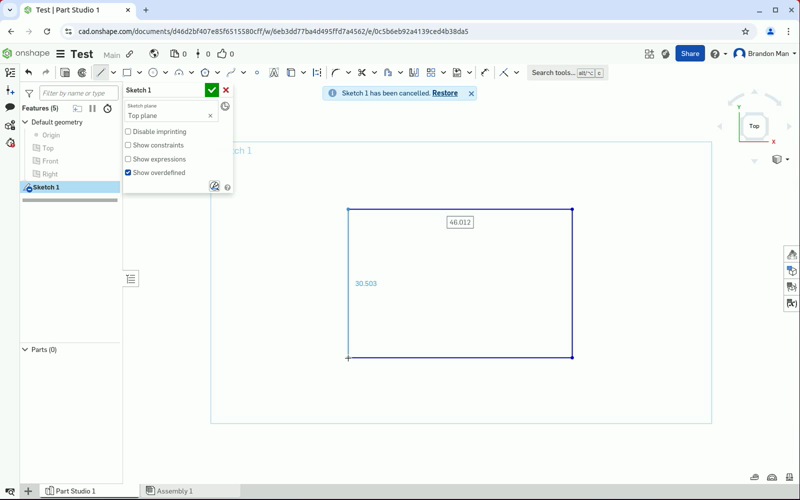
key(esc)
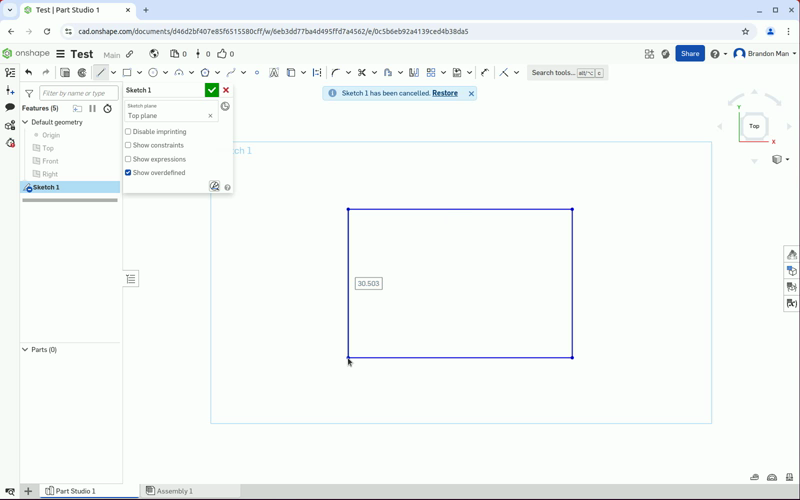
mouse_move(493, 286)
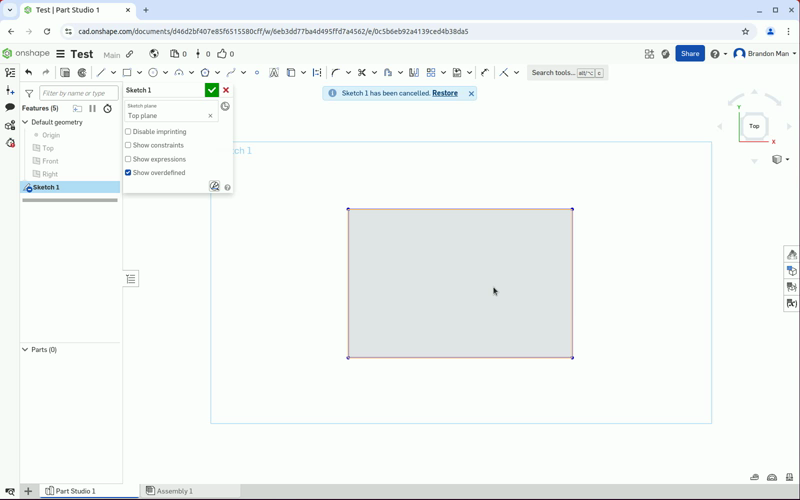
click(493, 286)
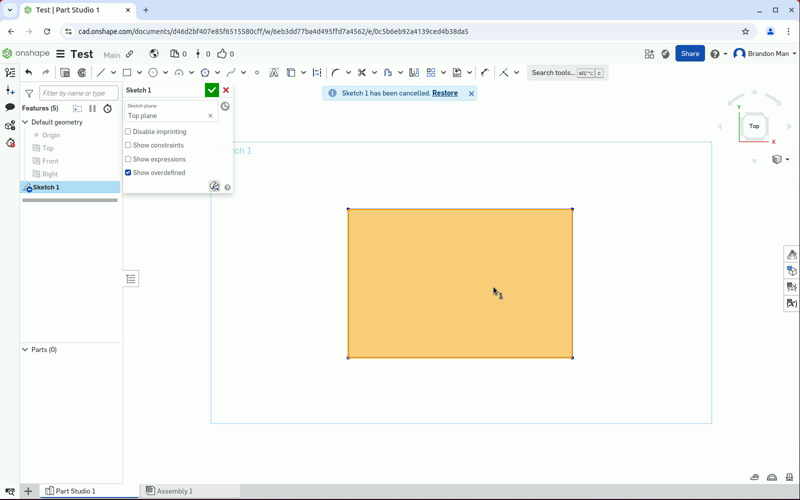
mouse_move(73, 352)
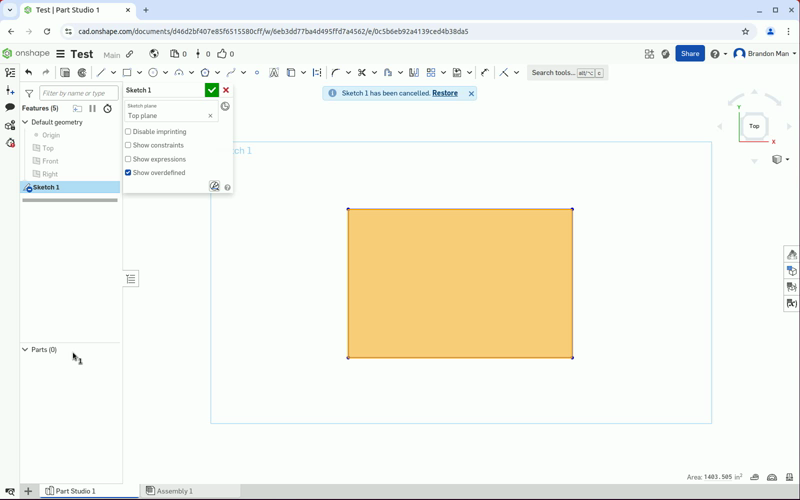
key(shift+y)
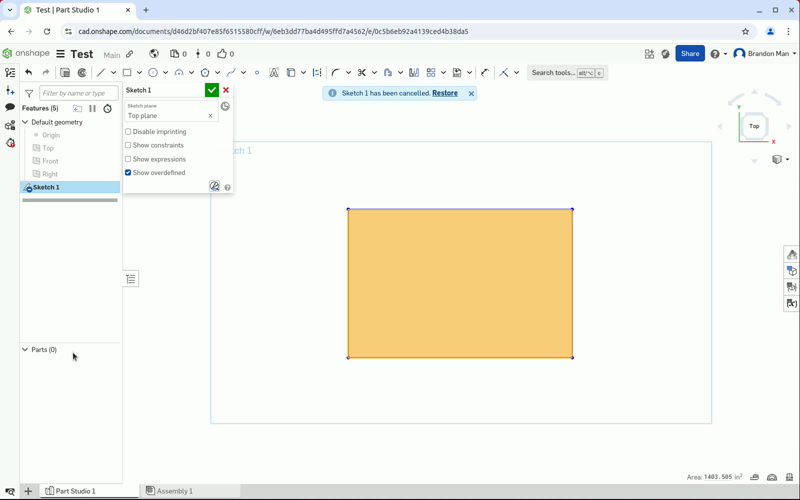
key(shift+e)
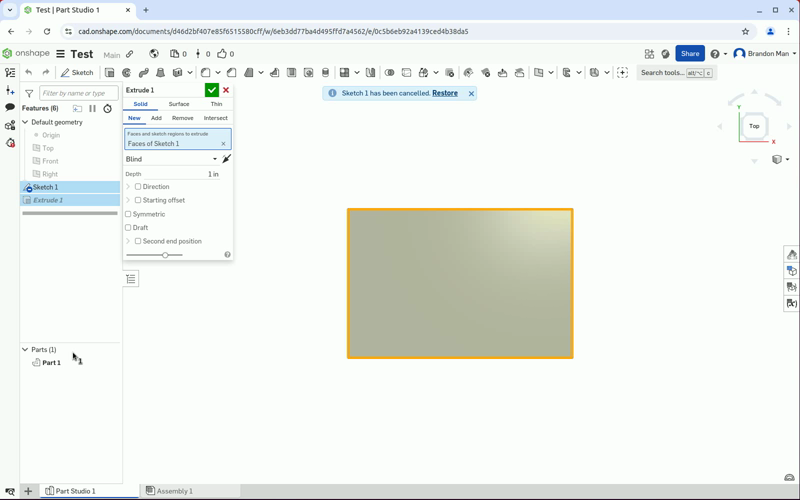
mouse_move(143, 106)
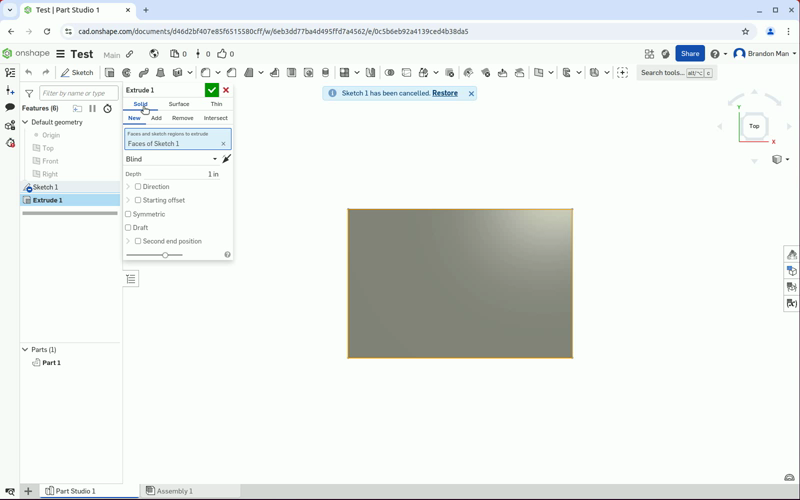
click(143, 106)
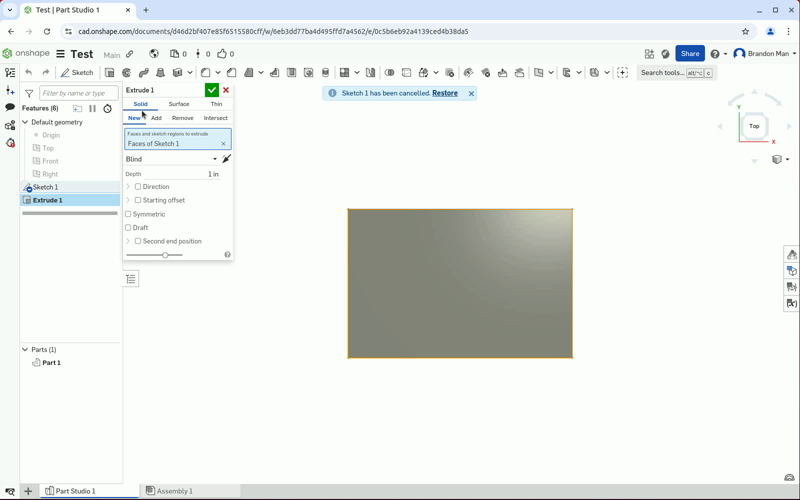
mouse_move(137, 120)
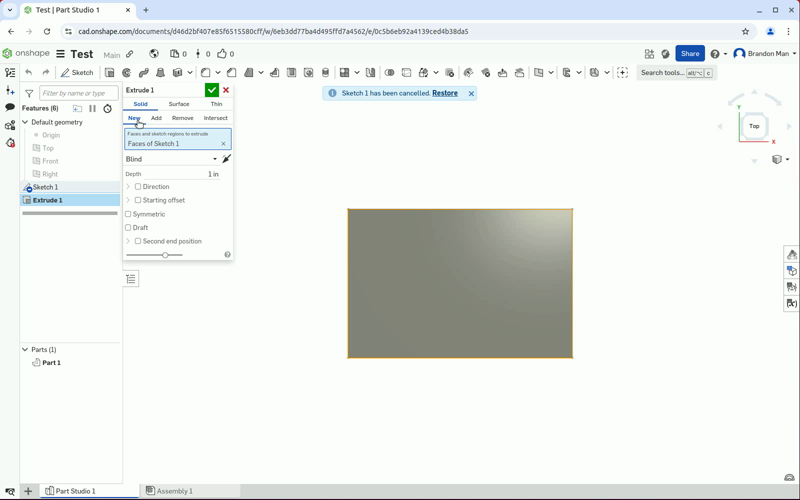
click(137, 120)
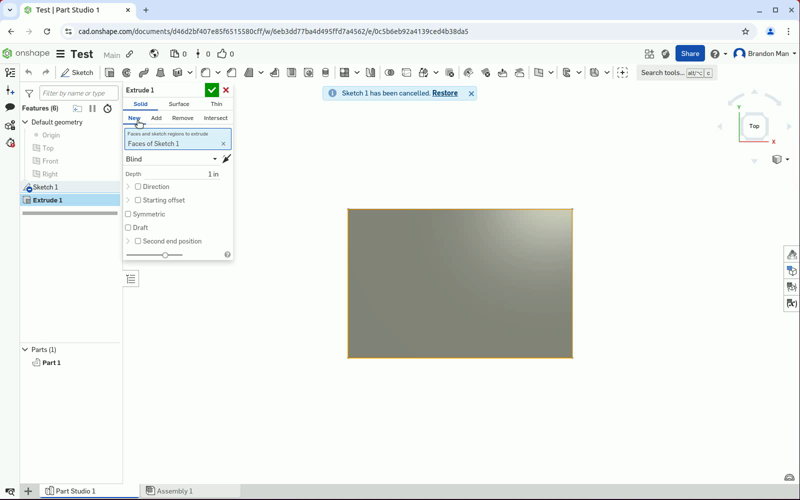
key(tab, 4)
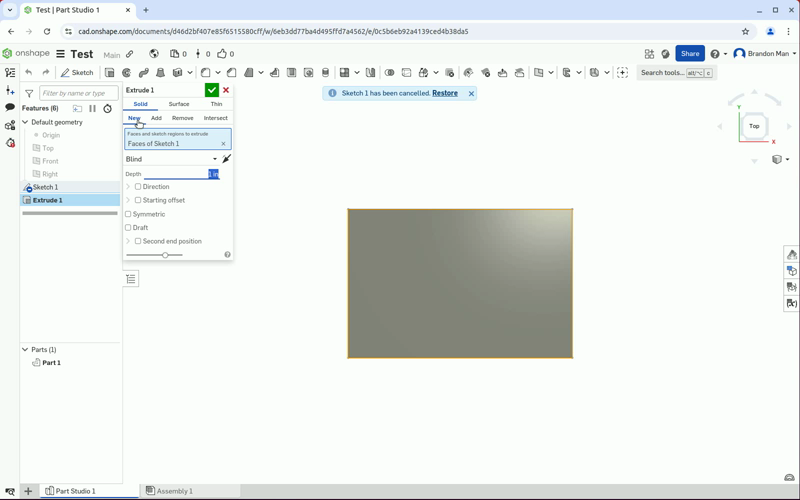
text(4.574)
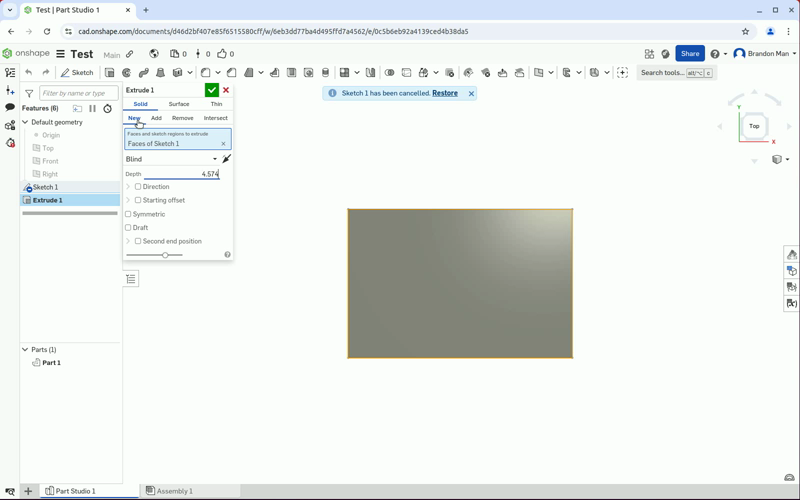
key(enter)
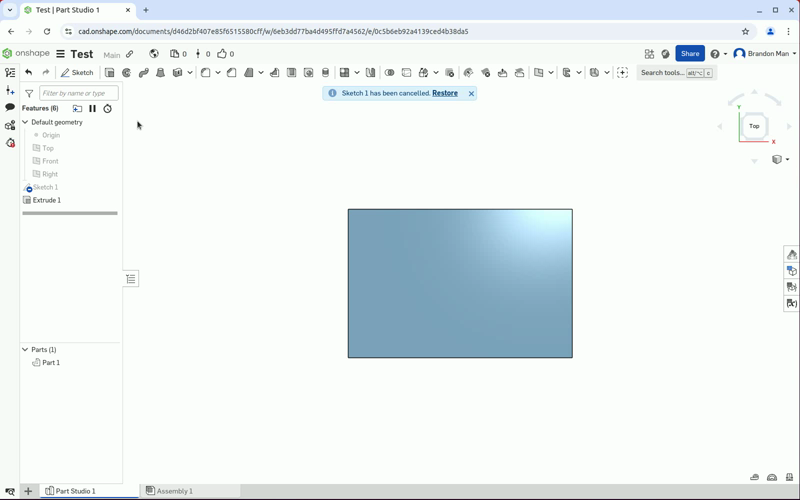
key(shift+h)
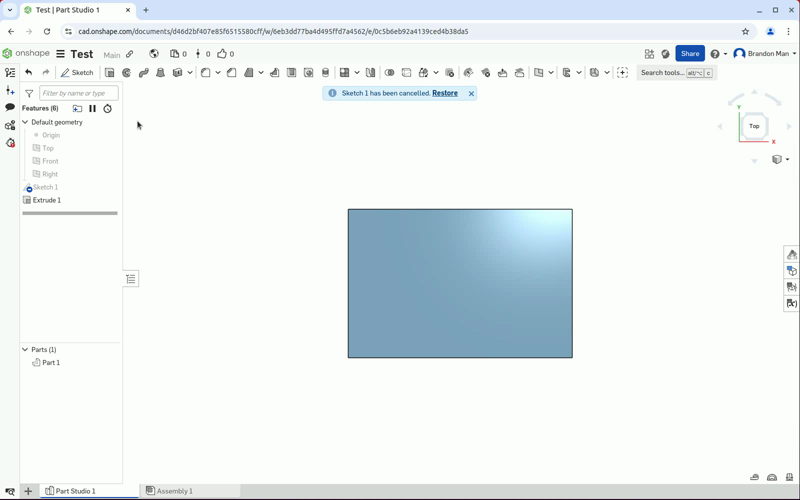
key(shift+h)
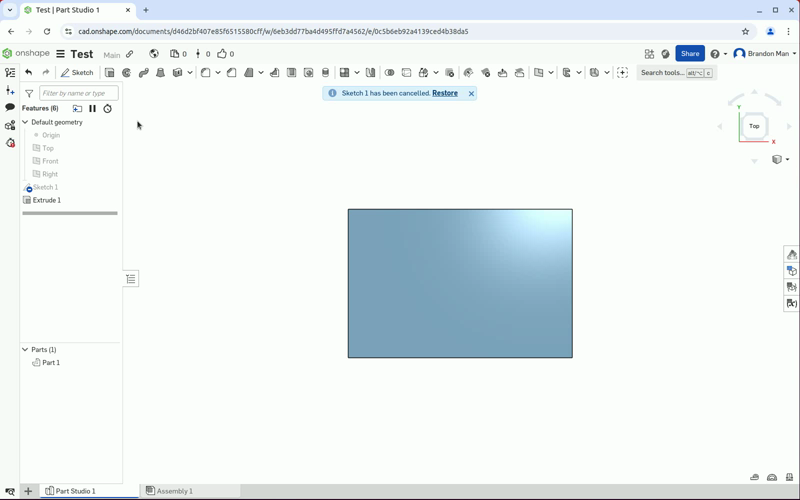
mouse_move(73, 189)
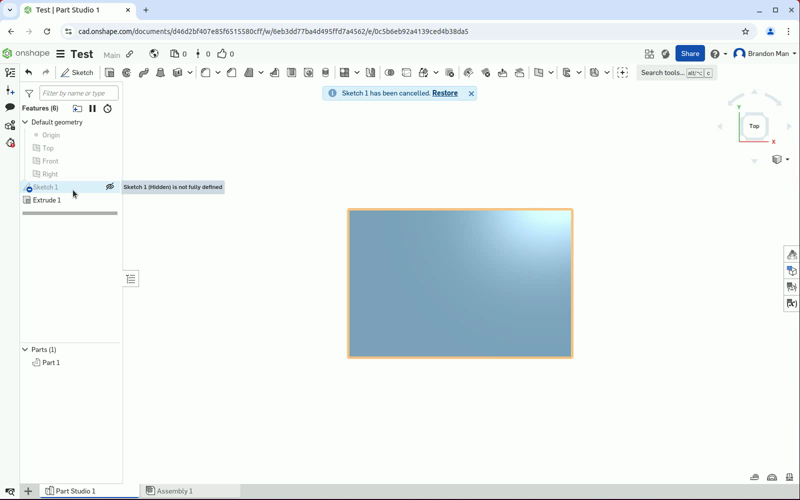
click(73, 189)
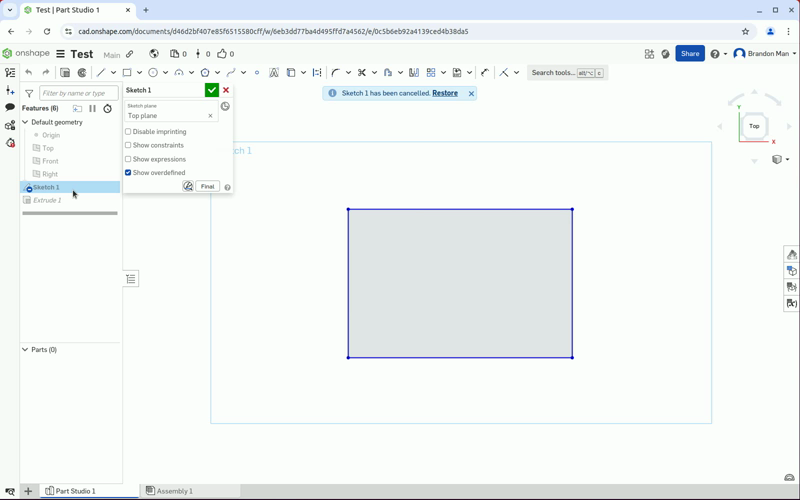
mouse_move(229, 92)
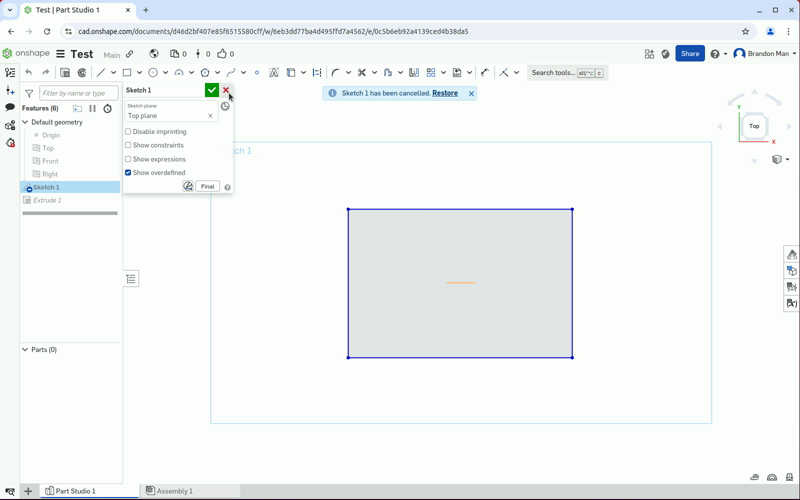
click(229, 92)
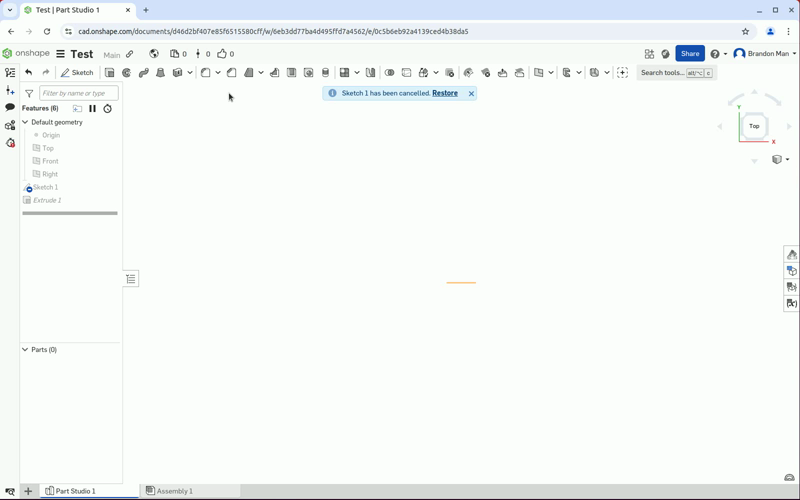
mouse_move(73, 352)
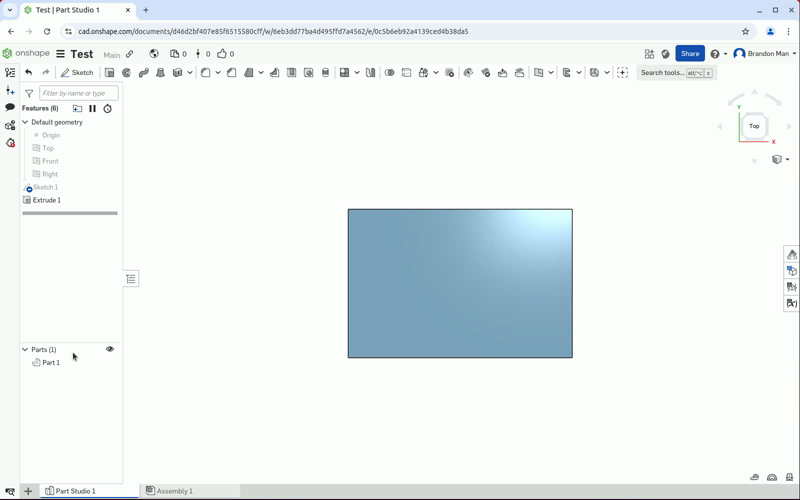
key(y)
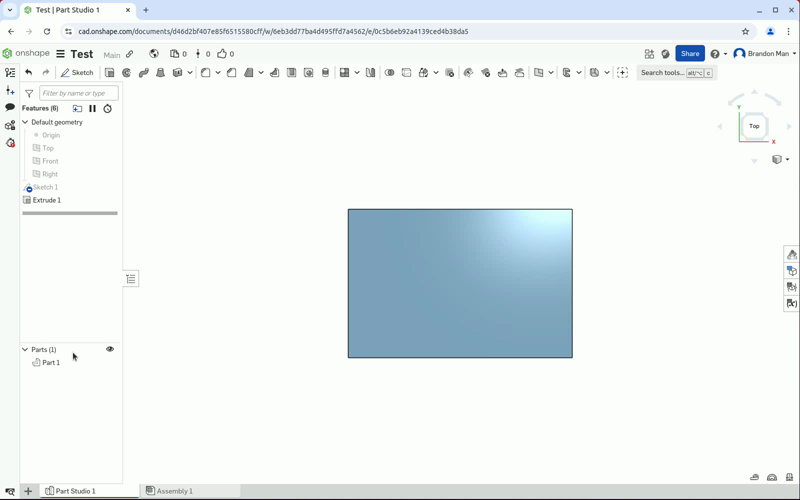
key(shift+p)
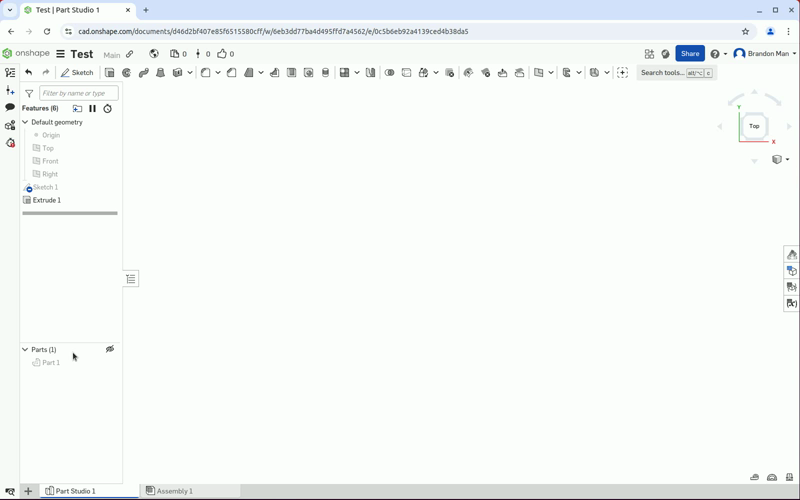
key(space)
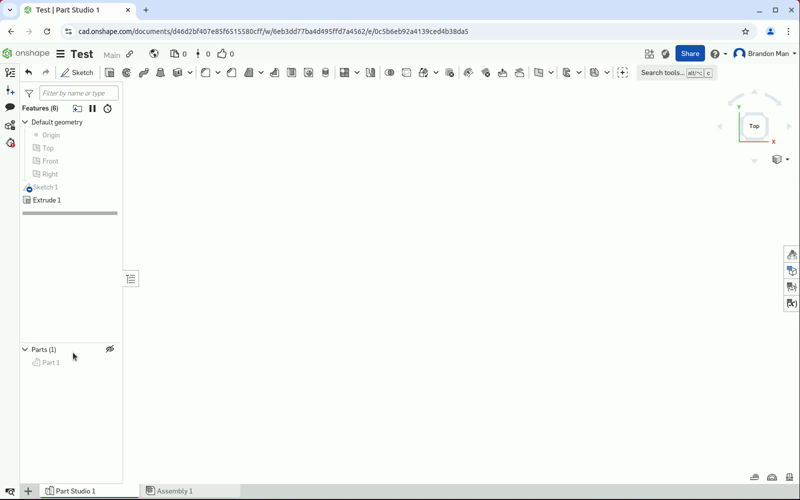
key_down(shift)
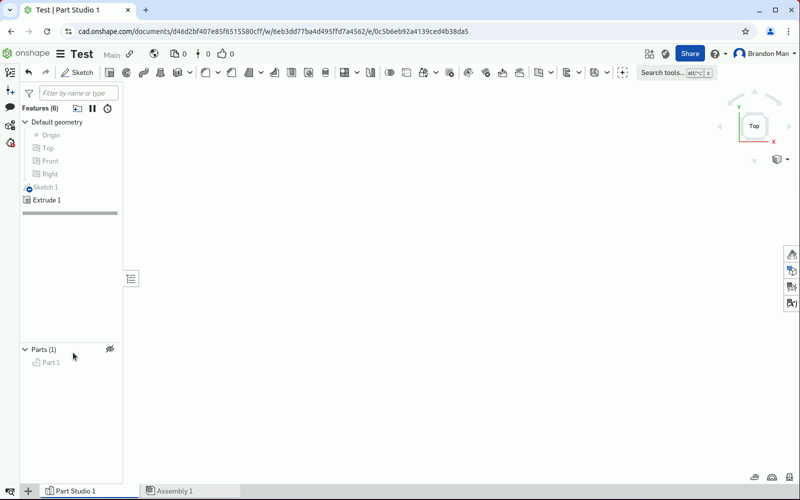
key(up)
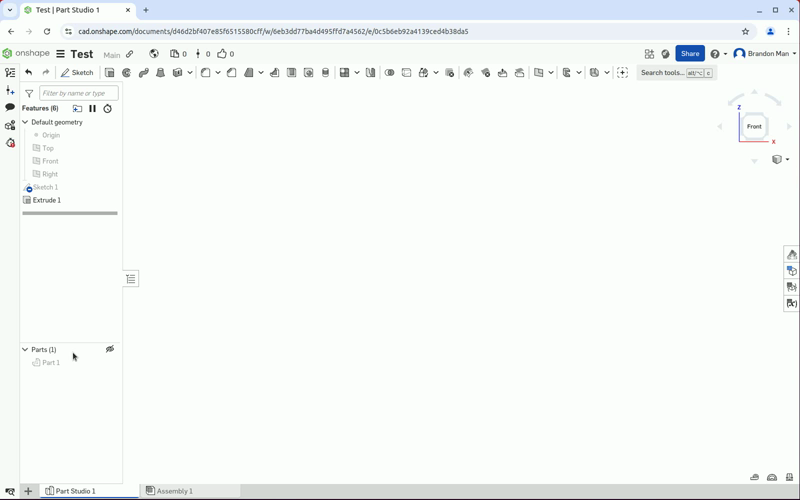
key_up(shift)
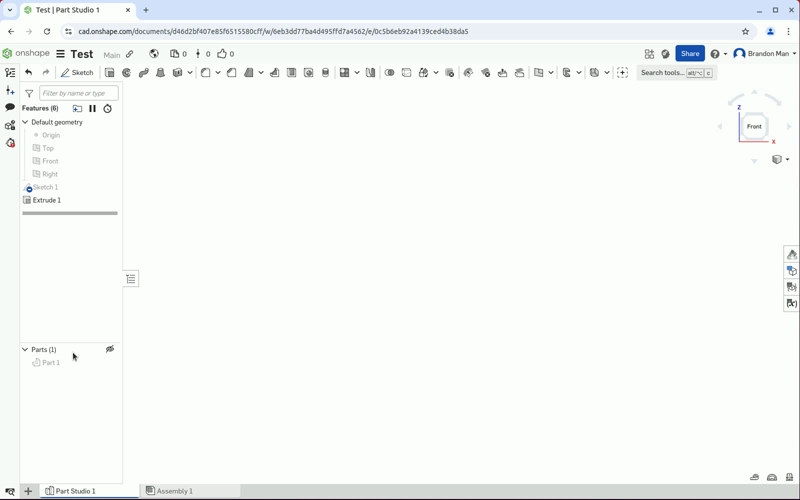
mouse_move(73, 352)
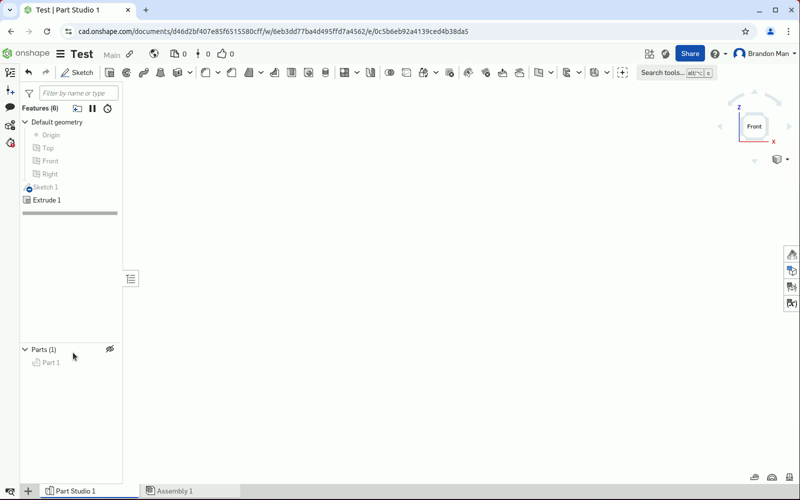
key(shift+y)
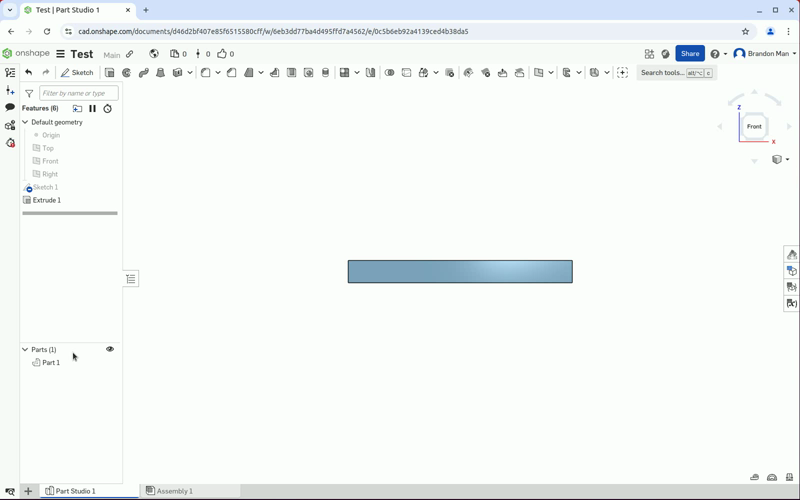
mouse_move(541, 75)
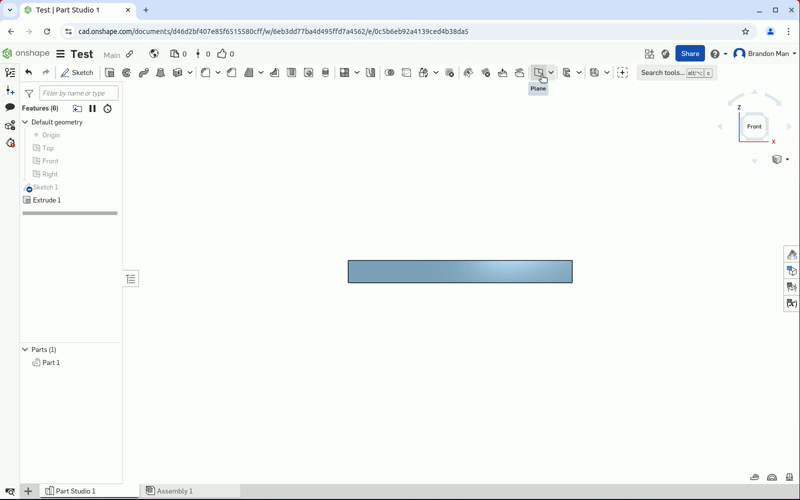
click(541, 75)
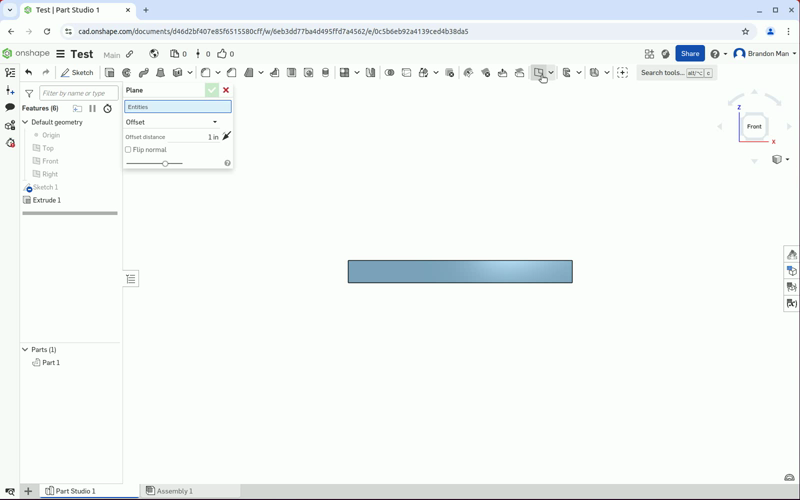
mouse_move(73, 163)
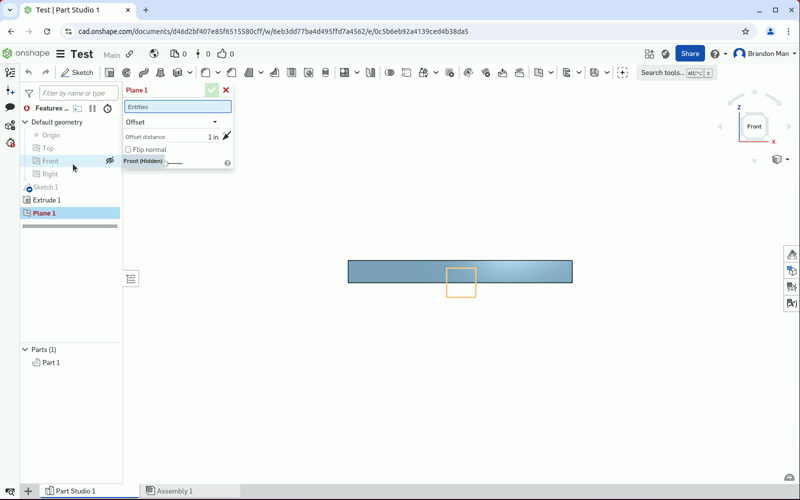
click(73, 163)
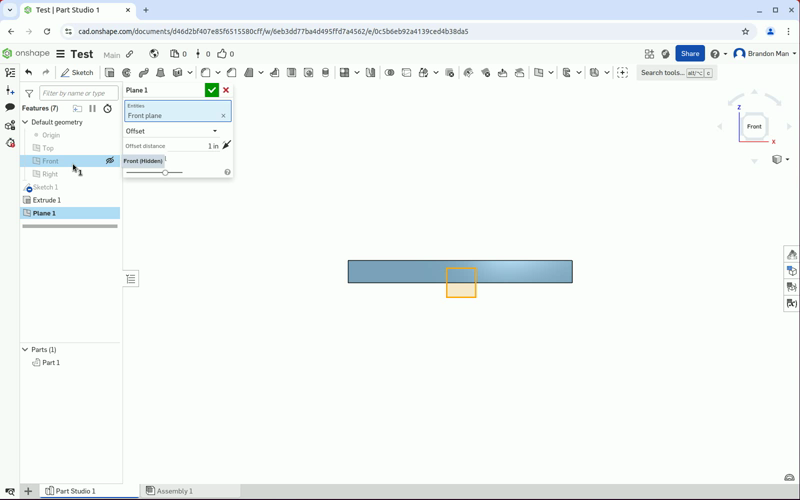
key(tab, 2)
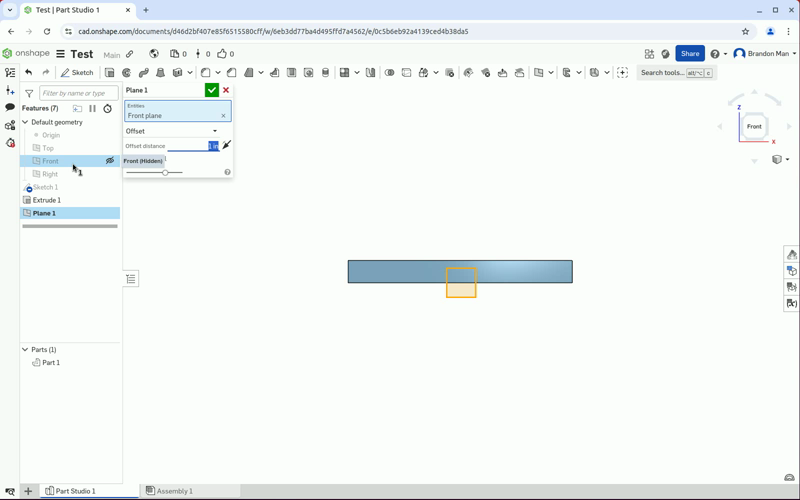
text(15.405)
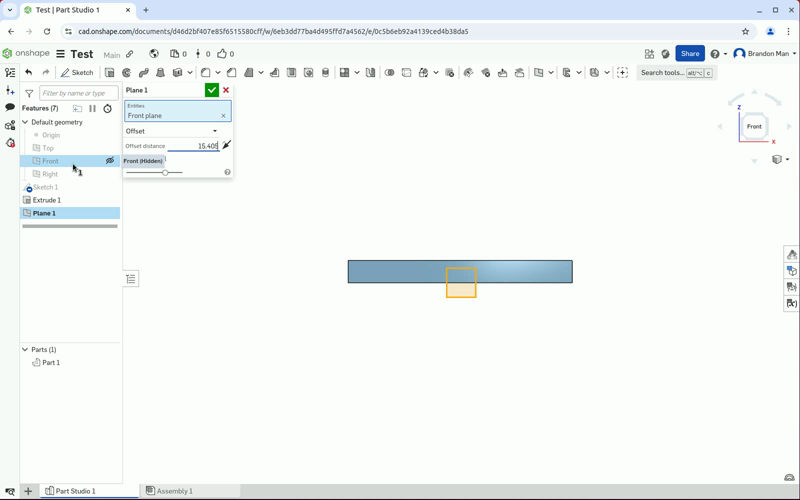
key(enter, 2)
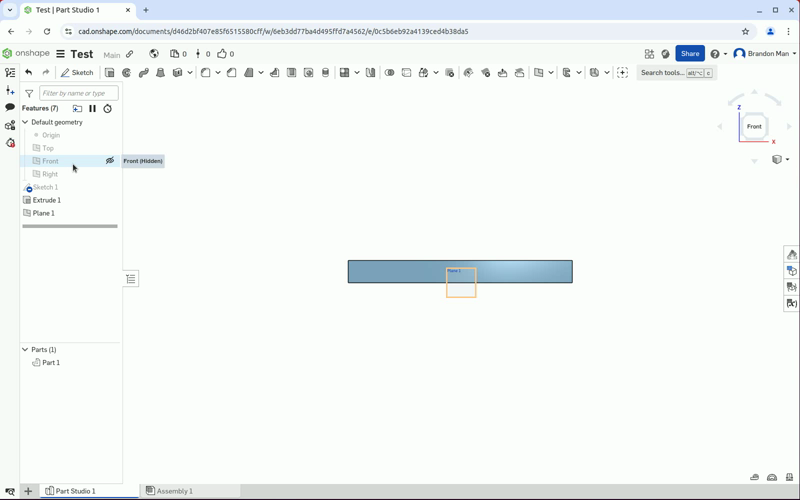
key(shift+s)
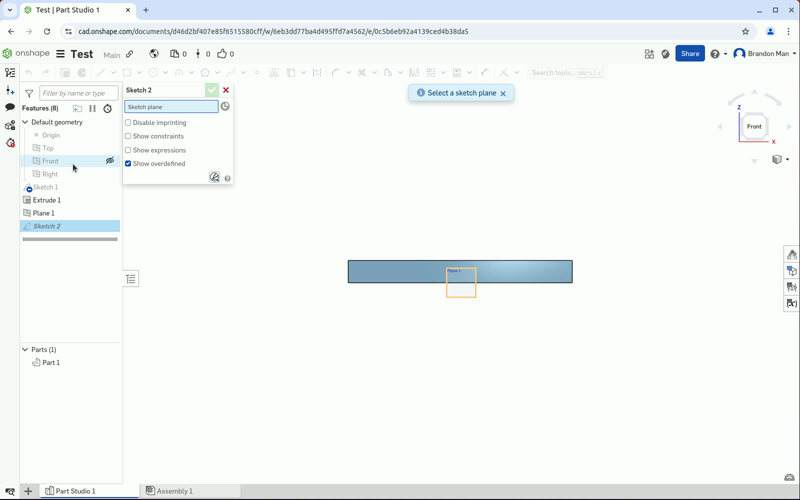
mouse_move(73, 215)
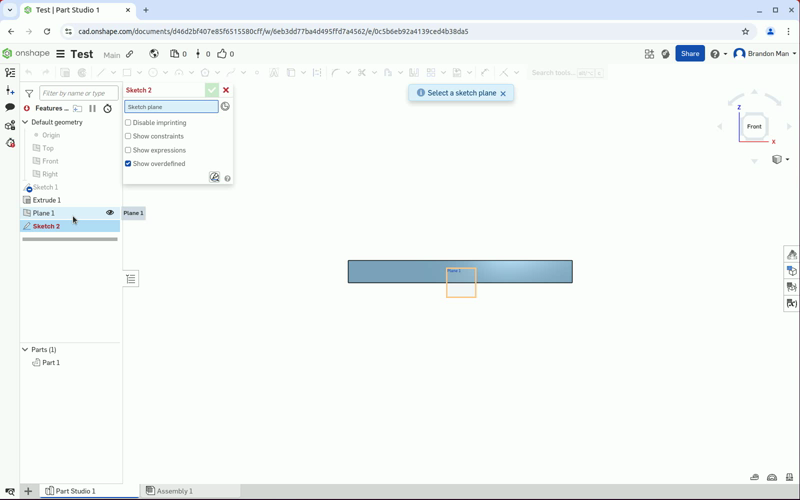
click(73, 215)
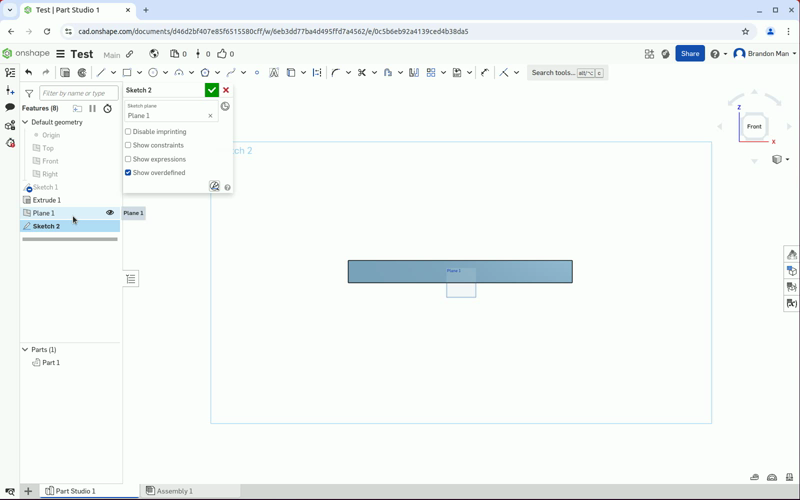
mouse_move(73, 352)
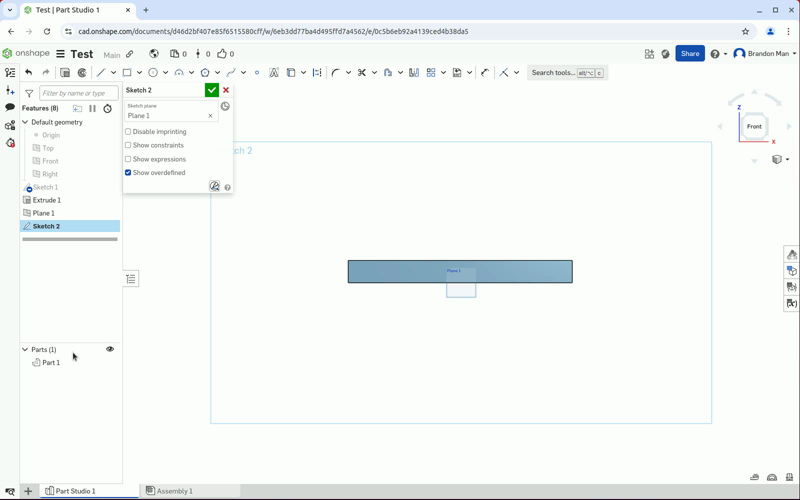
key(y)
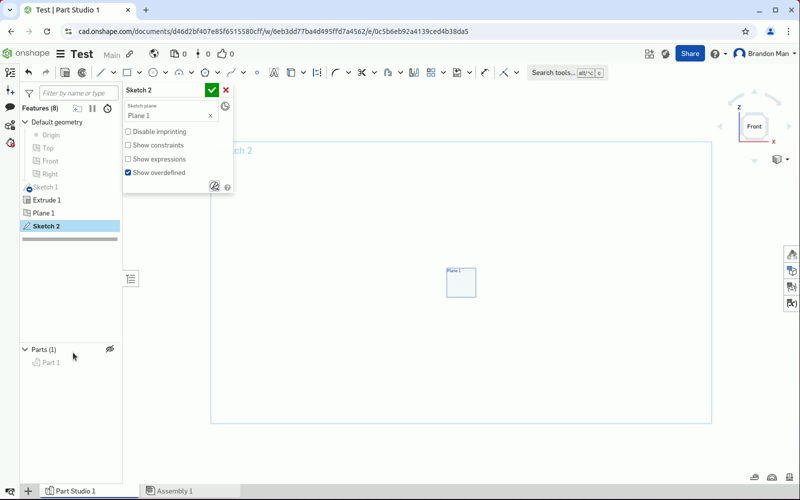
key(l)
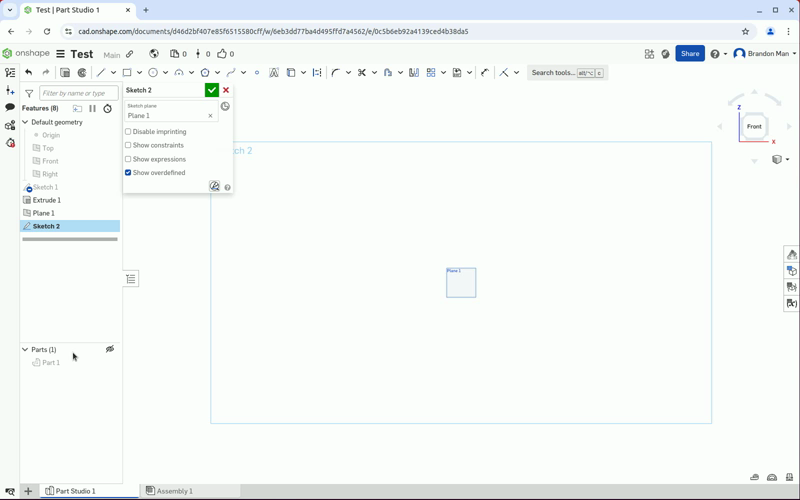
key_down(shift)
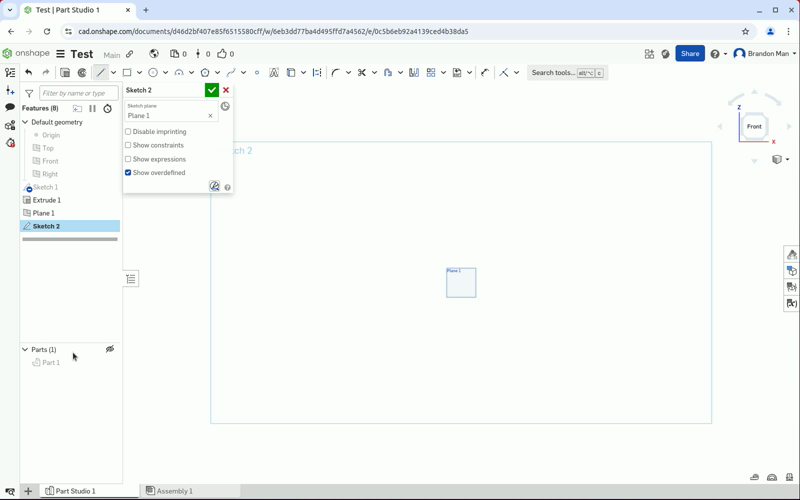
mouse_move(348, 272)
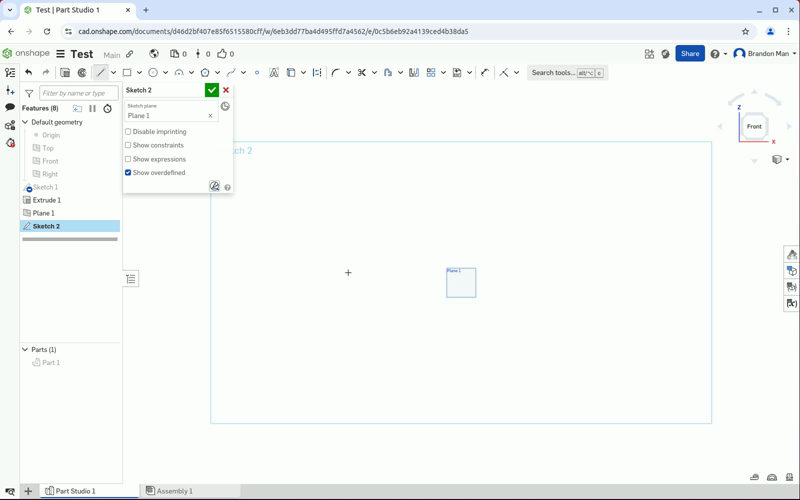
click(348, 272)
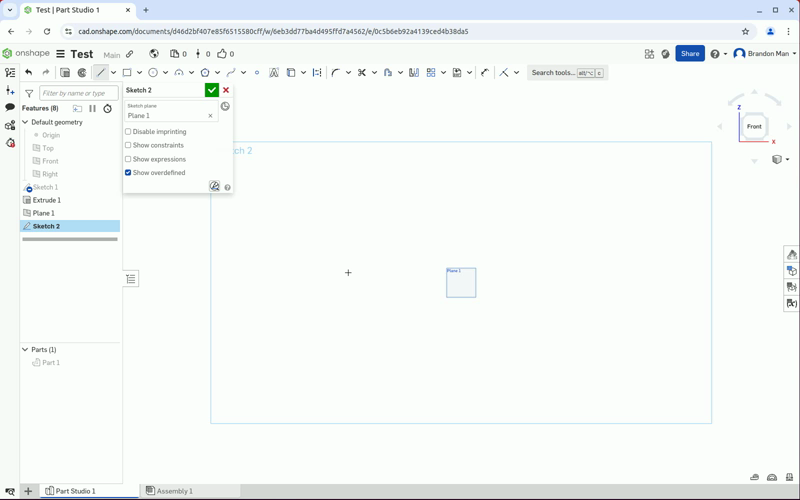
key_up(shift)
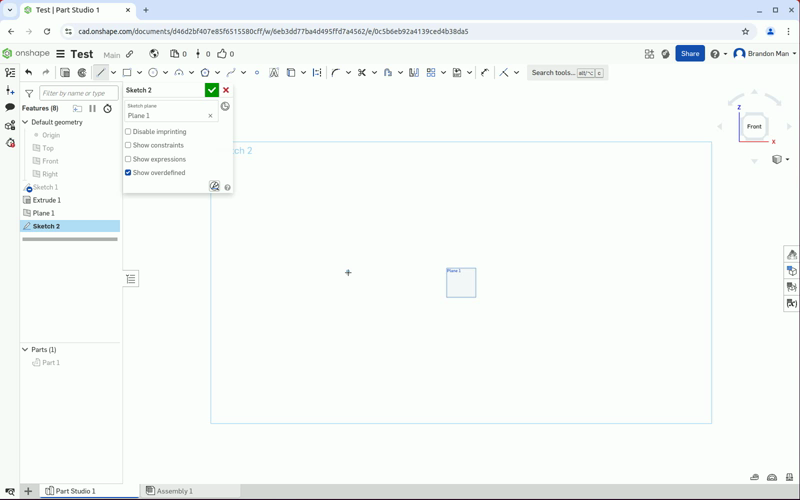
key_down(shift)
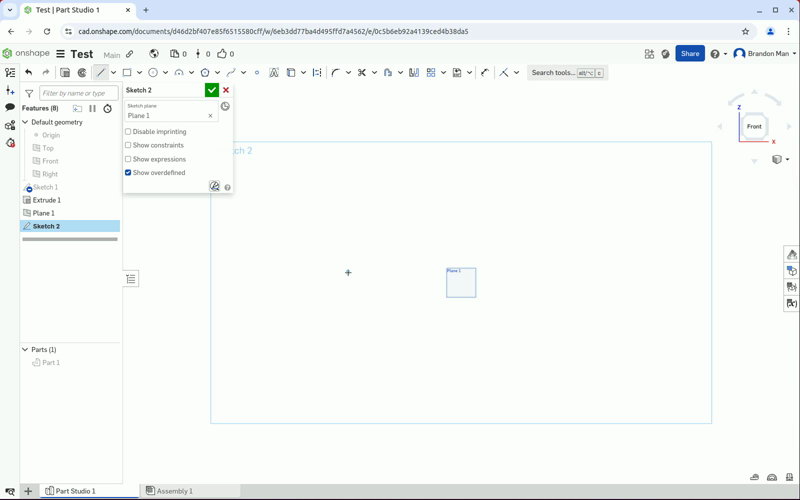
mouse_move(572, 272)
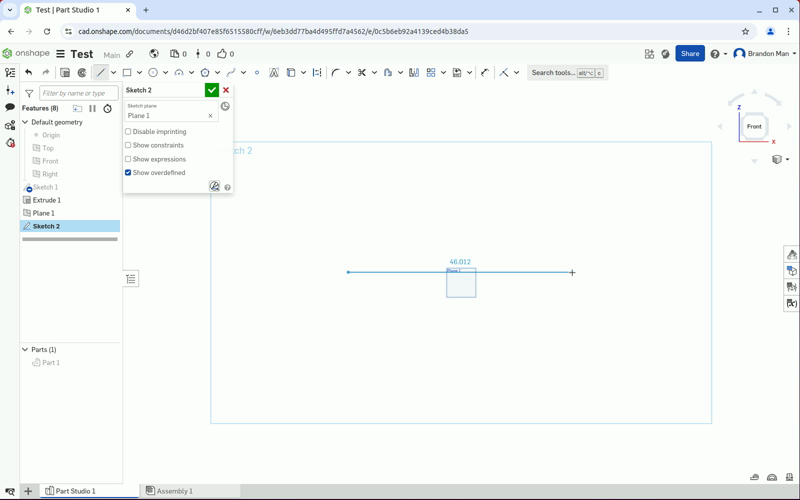
click(572, 272)
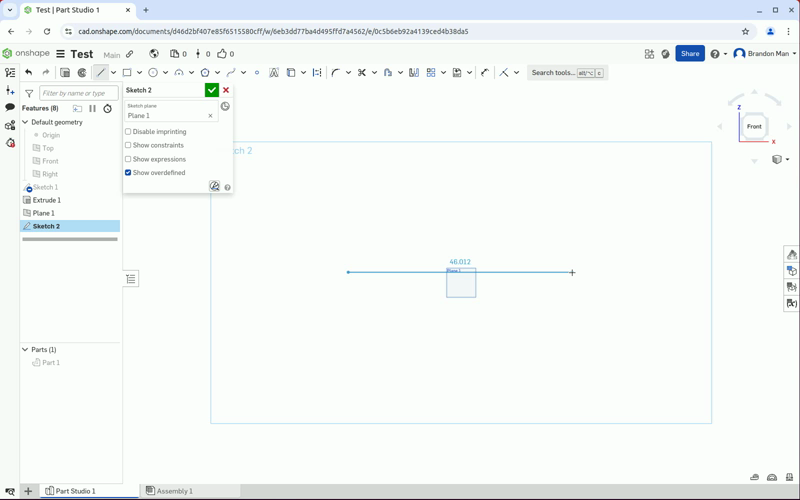
key_up(shift)
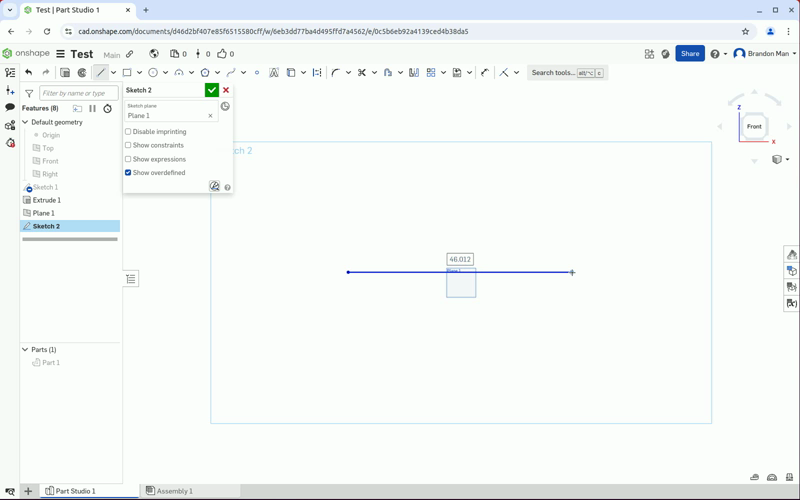
key_down(shift)
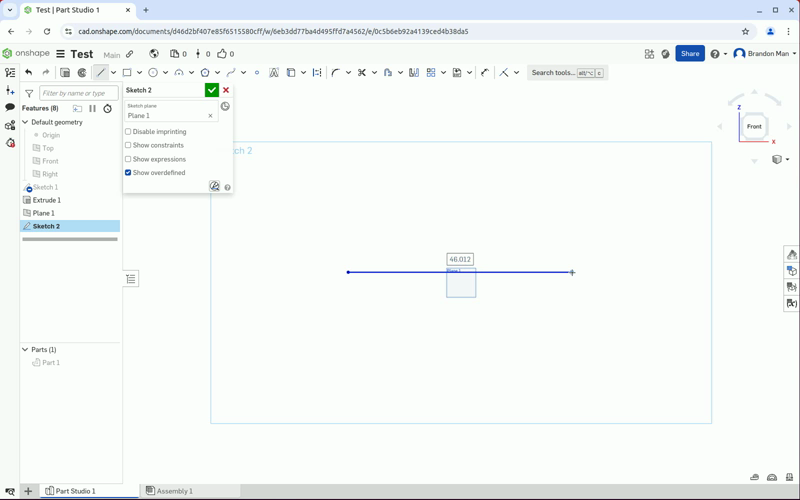
mouse_move(589, 272)
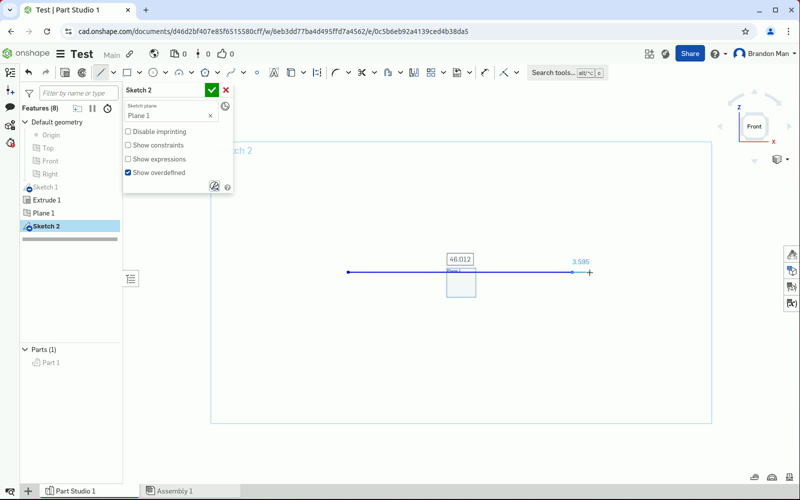
mouse_move(572, 260)
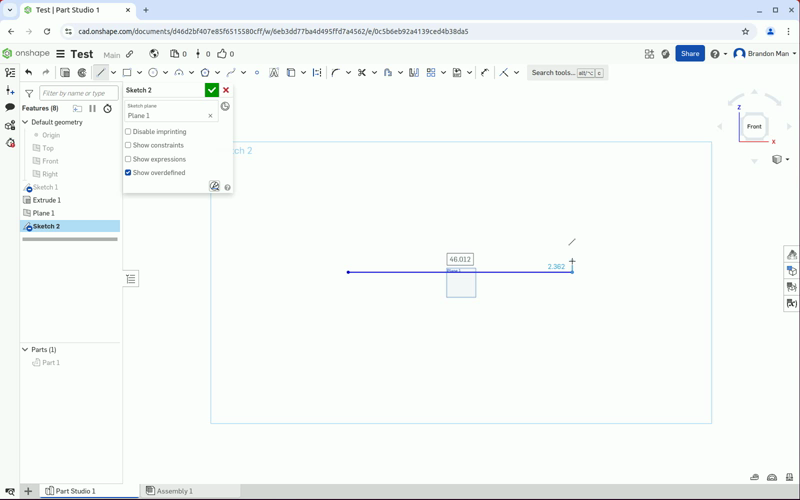
click(572, 260)
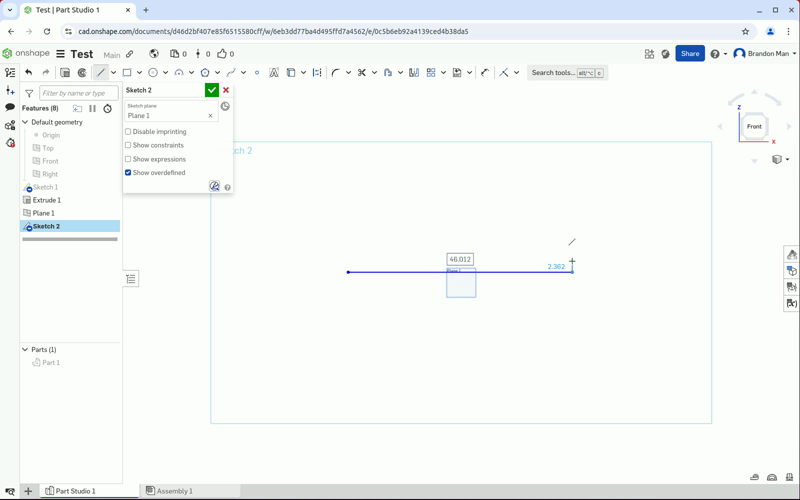
key_up(shift)
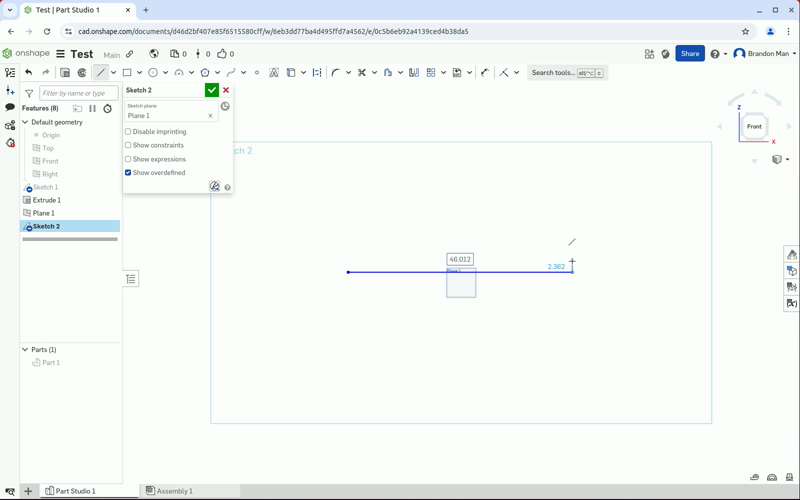
key_down(shift)
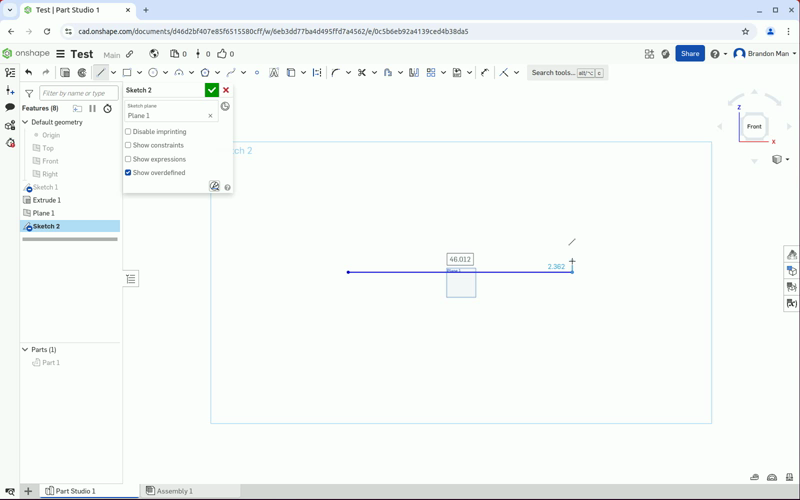
mouse_move(348, 260)
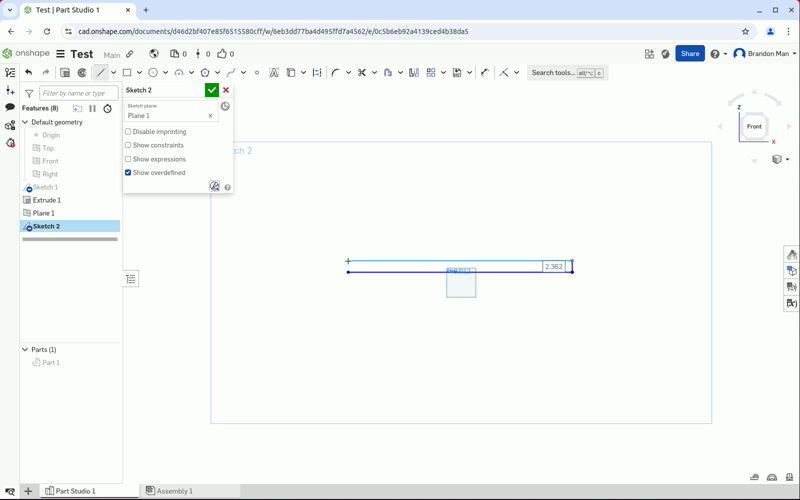
click(348, 260)
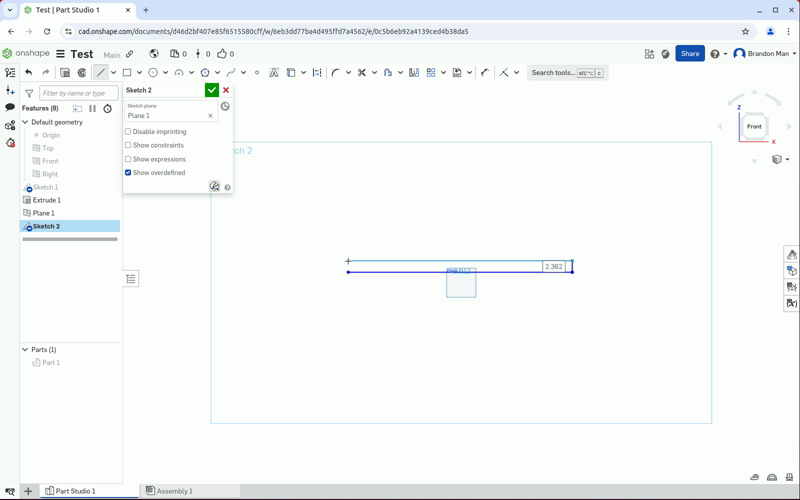
key_up(shift)
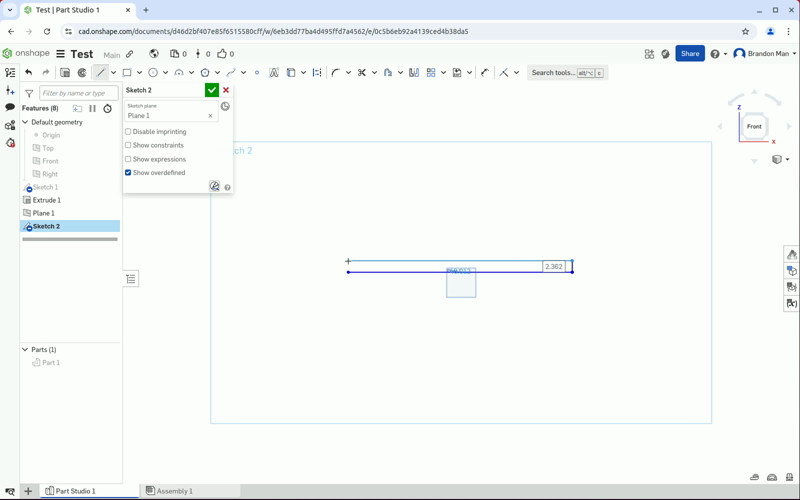
mouse_move(378, 260)
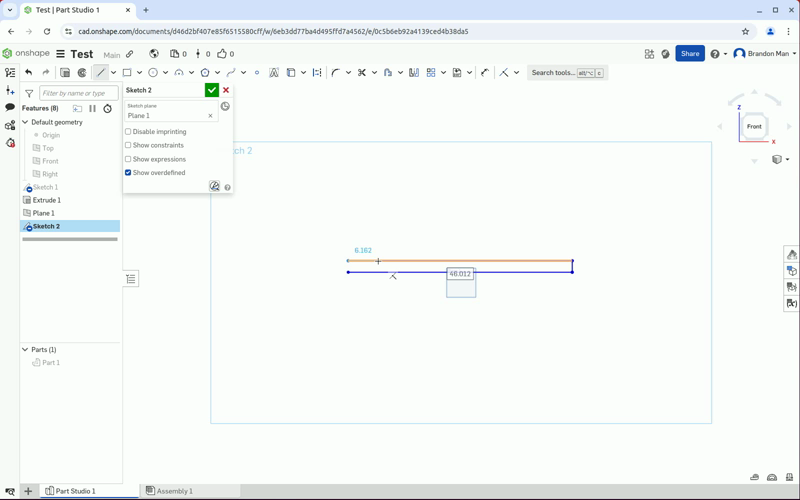
key_down(shift)
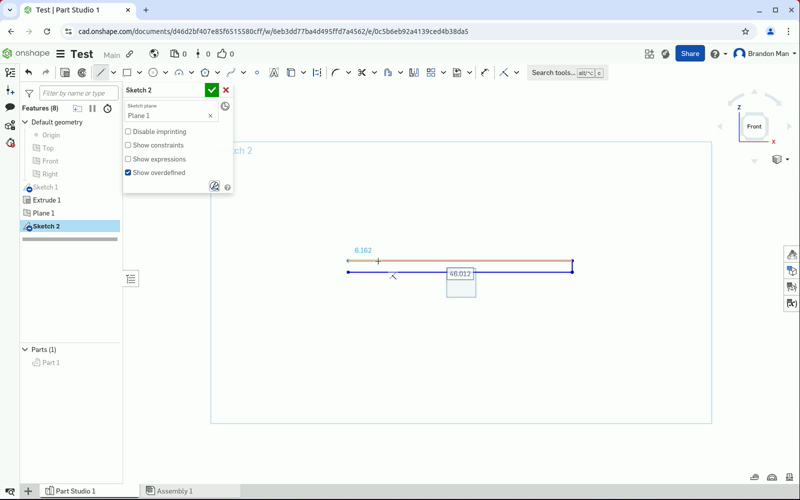
mouse_move(348, 272)
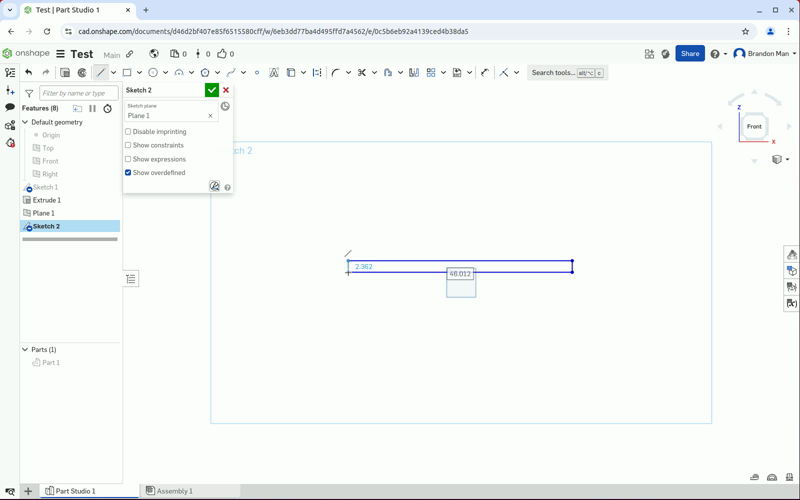
key_up(shift)
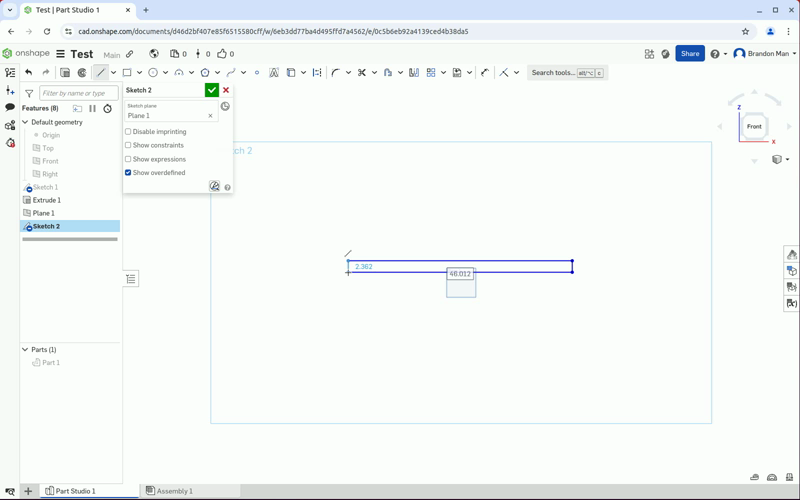
click(348, 272)
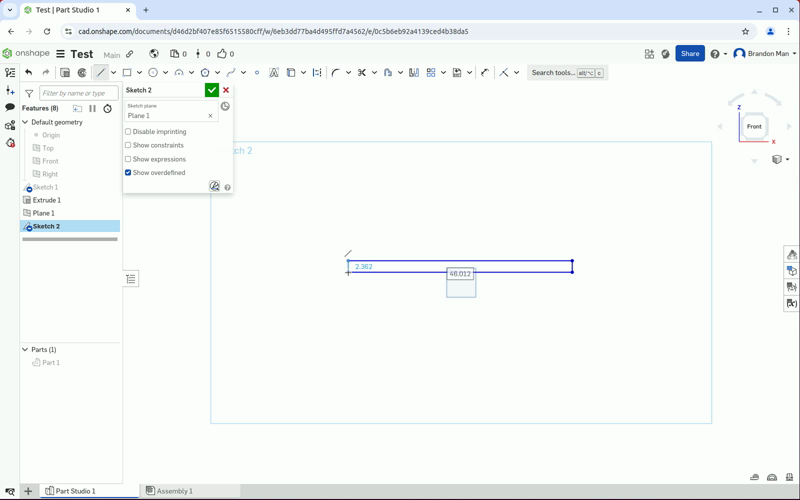
key(esc)
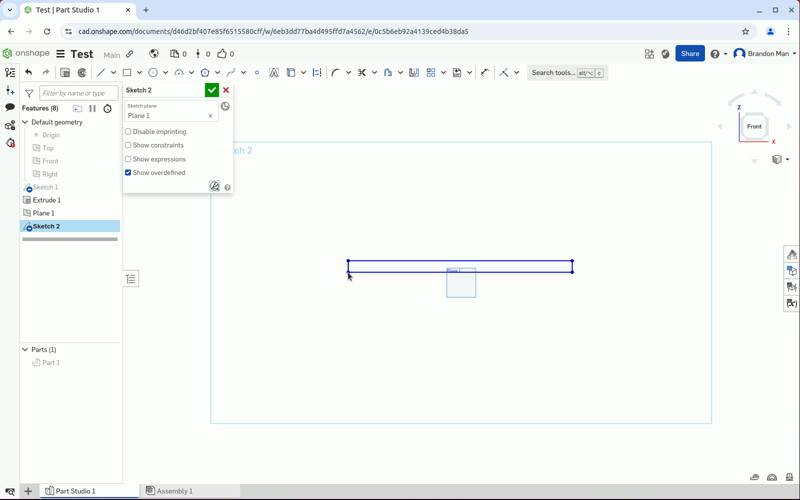
mouse_move(440, 266)
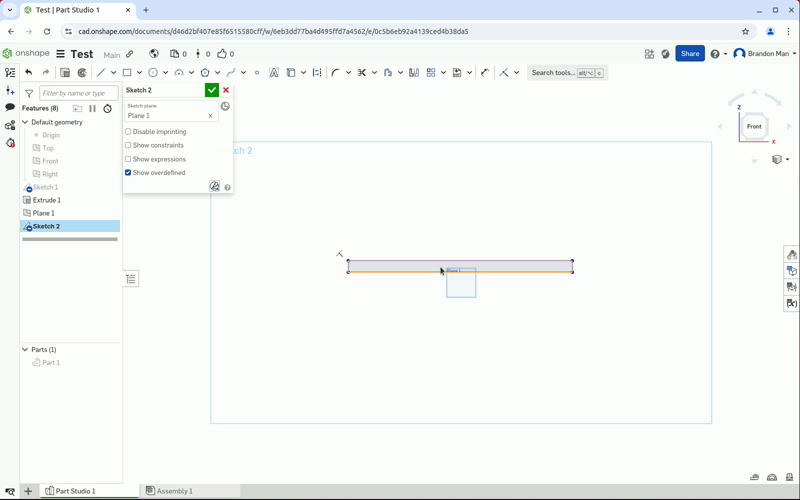
click(440, 266)
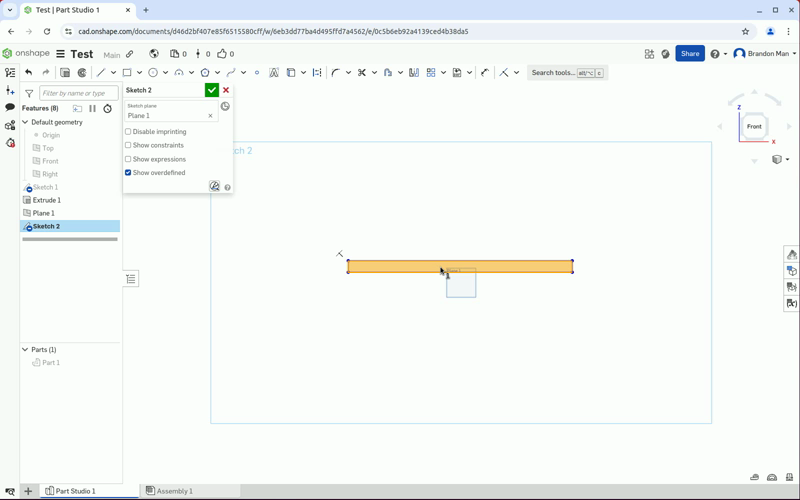
mouse_move(73, 352)
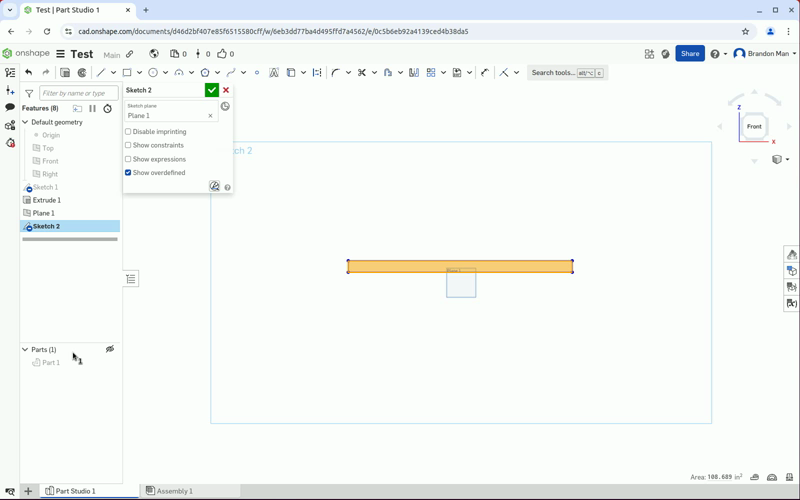
key(shift+y)
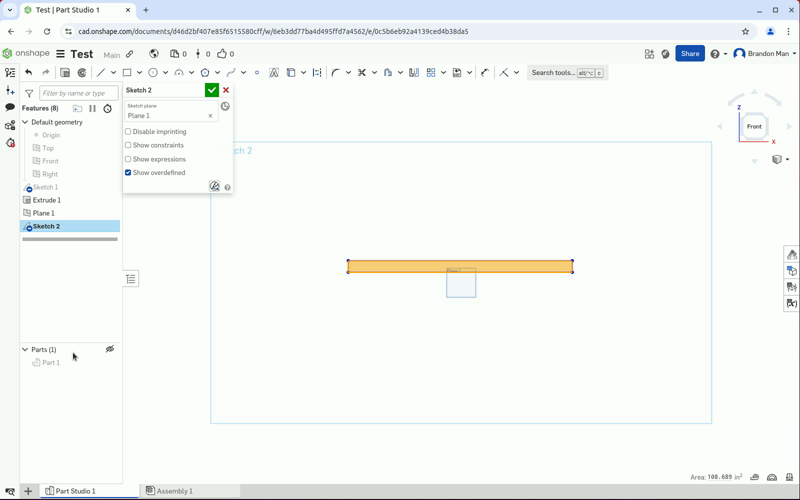
key(shift+e)
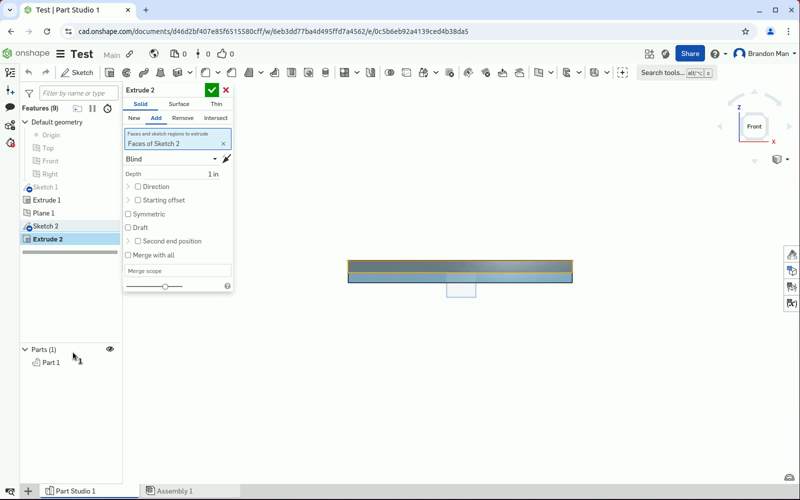
mouse_move(143, 106)
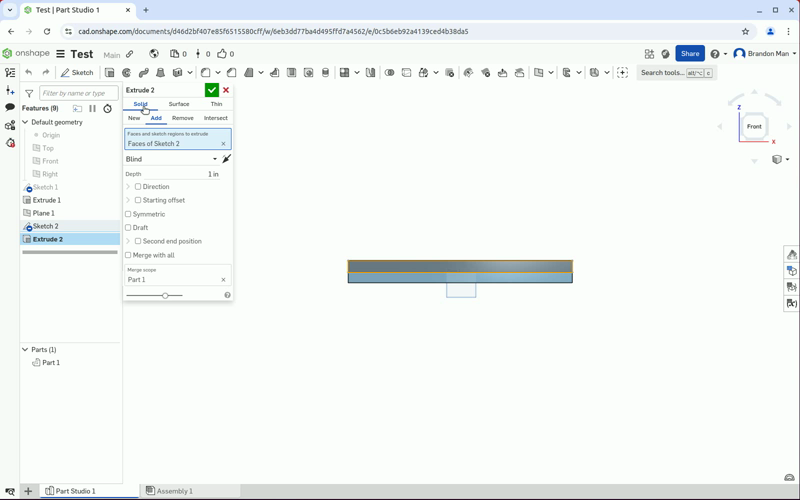
click(143, 106)
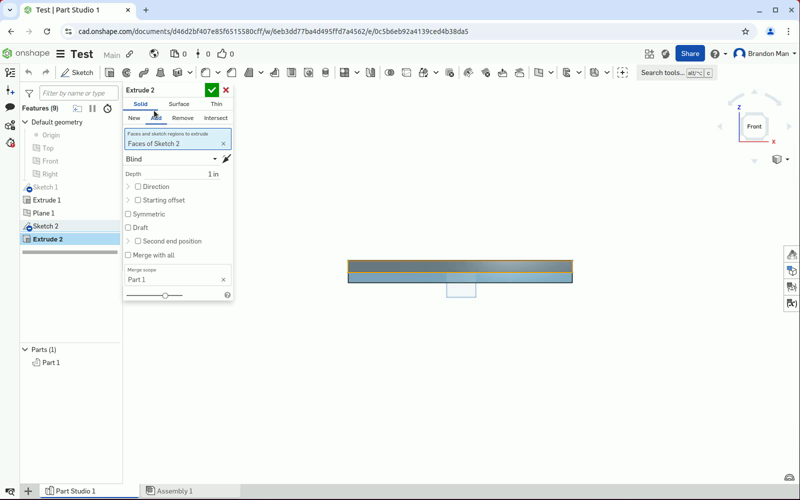
mouse_move(186, 120)
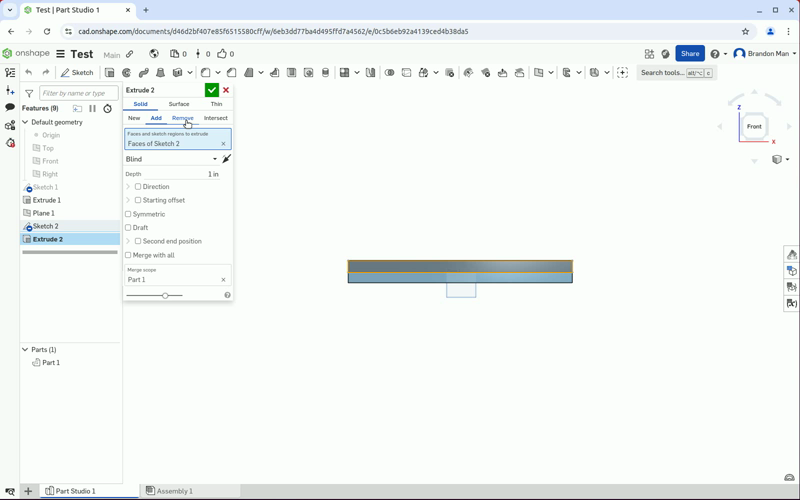
click(186, 120)
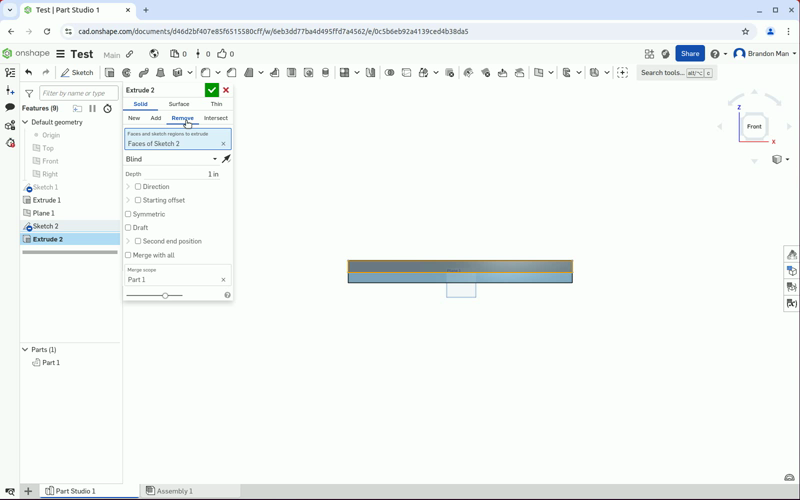
key(tab, 4)
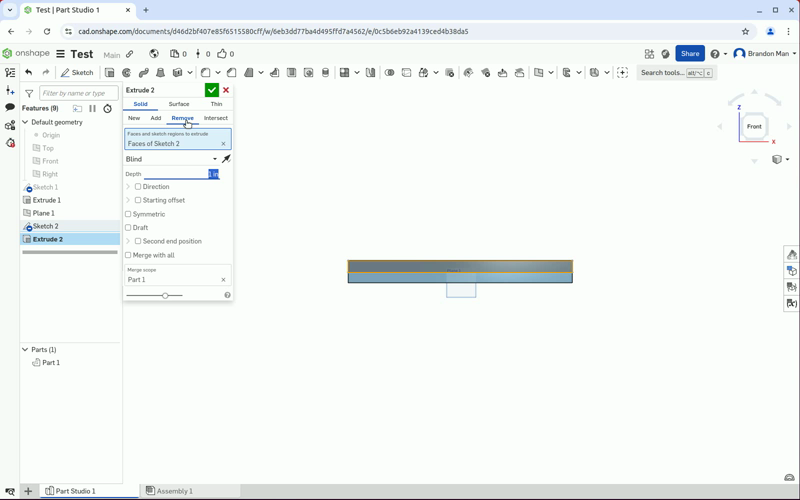
text(2.166)
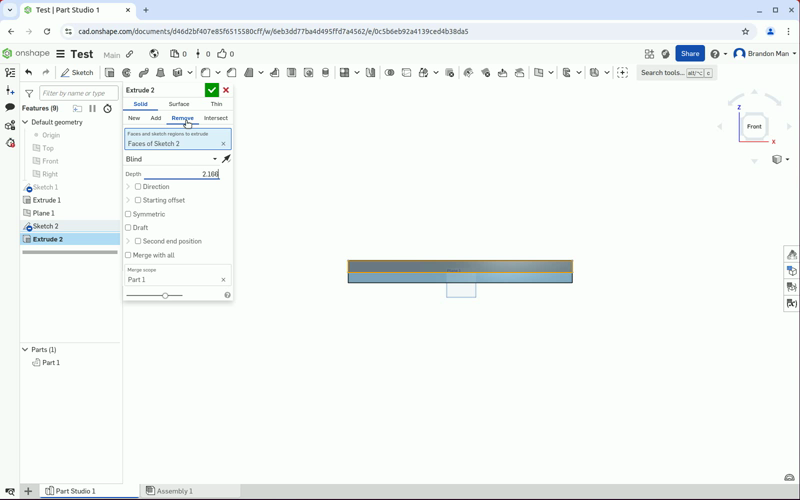
key(tab, 6)
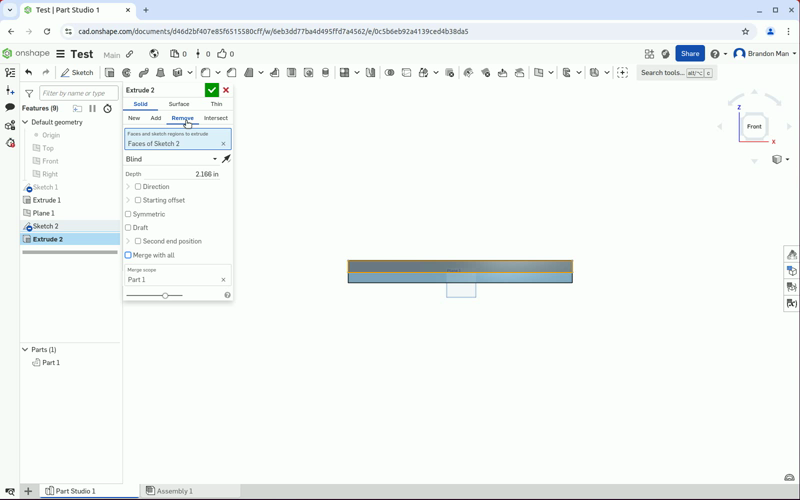
key(space)
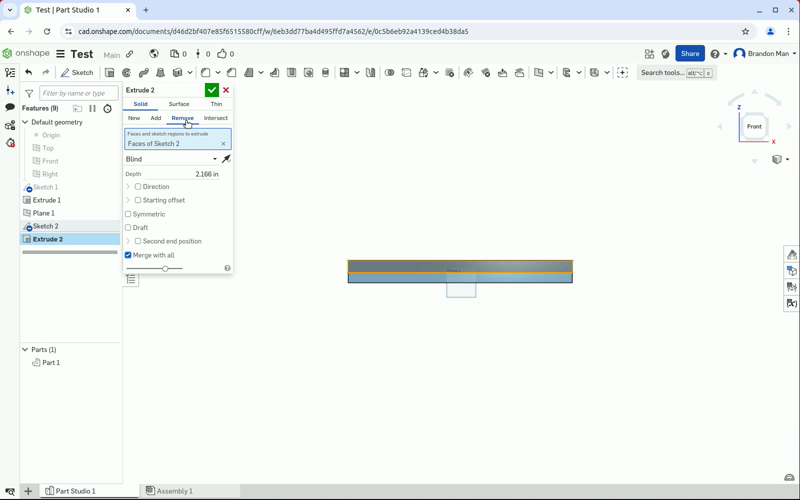
key(enter)
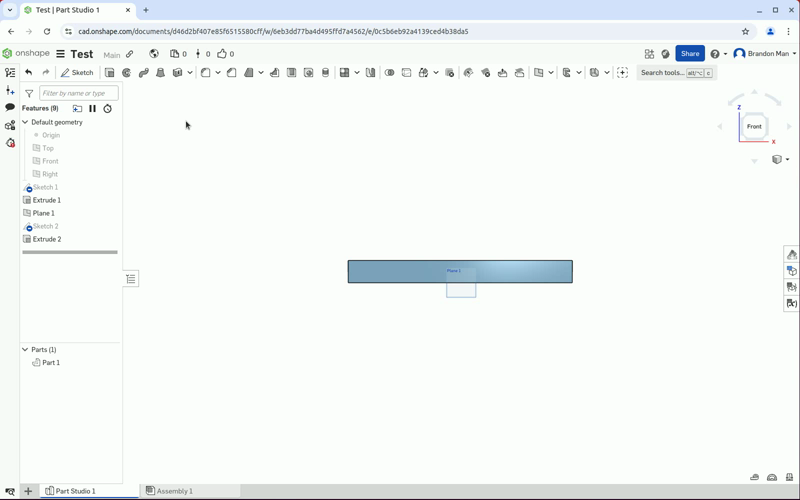
key(shift+h)
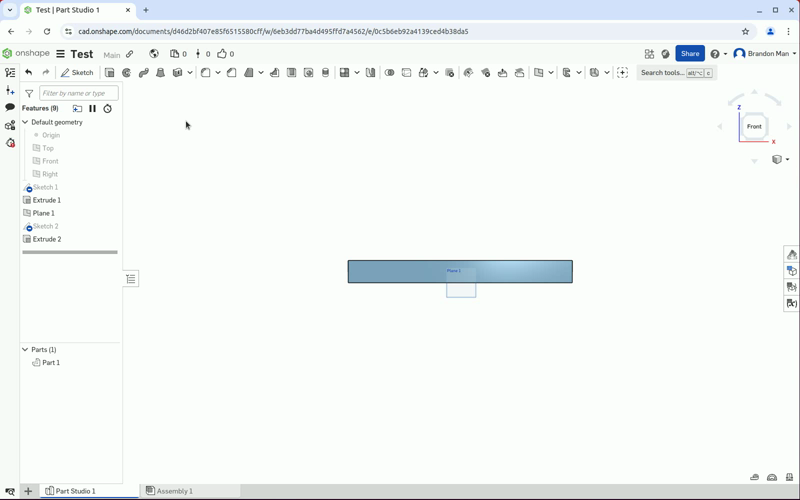
key(shift+h)
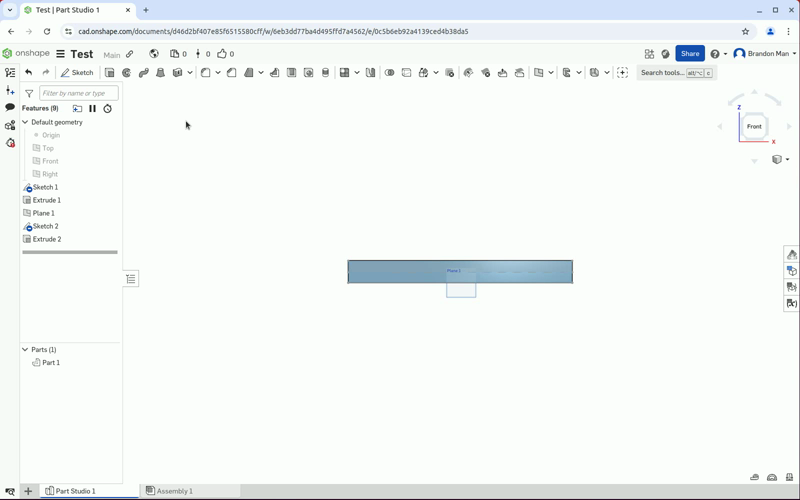
key(shift+7)
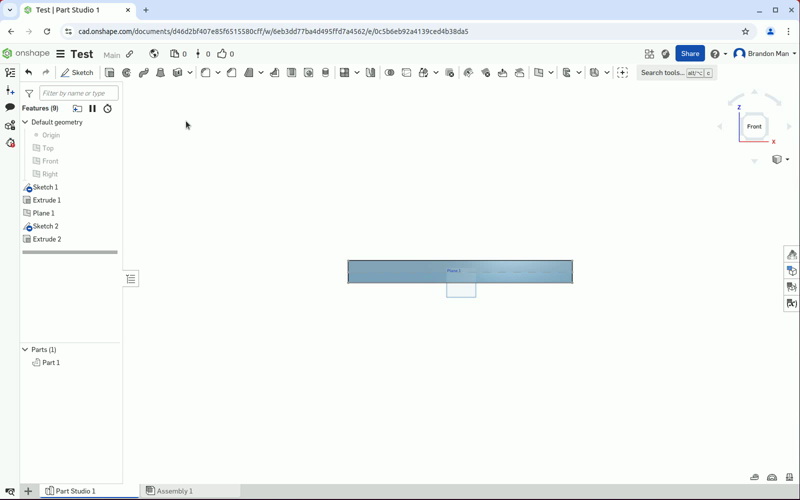
key(left, 2)
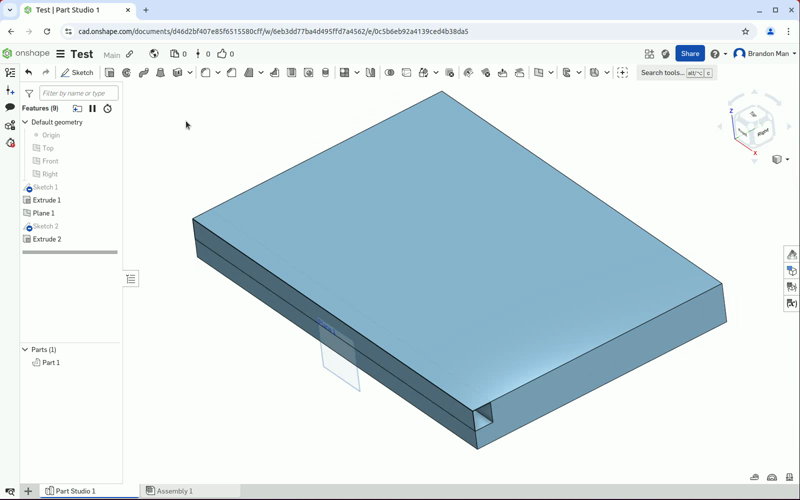
key(down, 2)
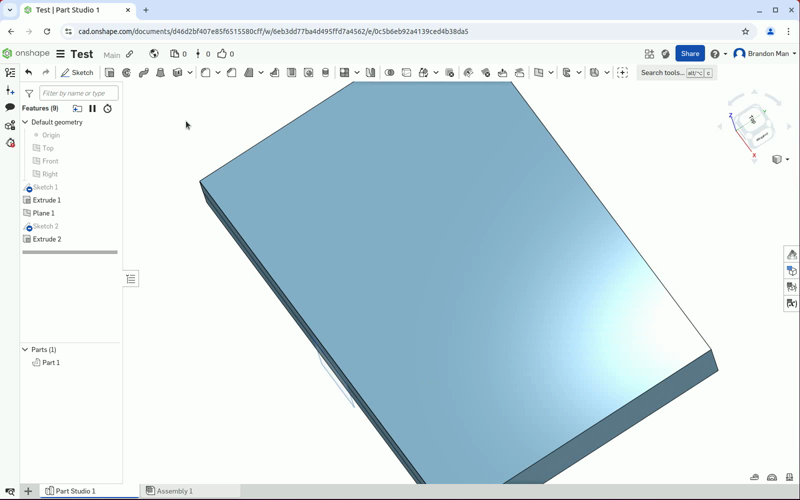
key(up, 2)
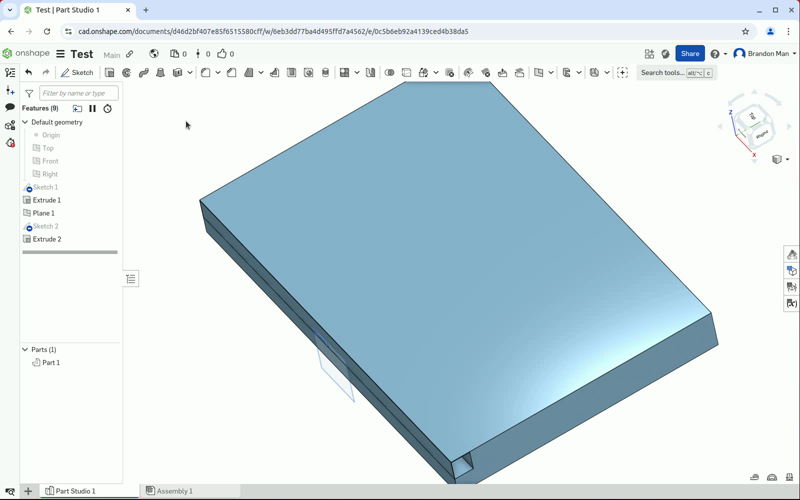
key(right, 2)
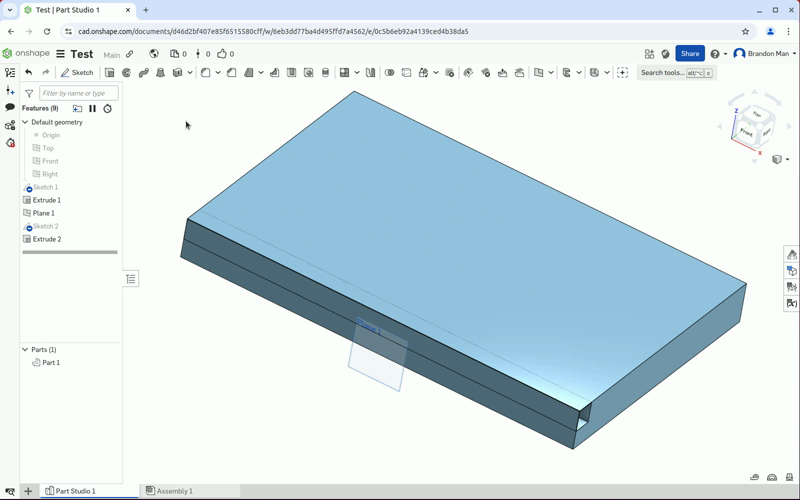
mouse_move(73, 189)
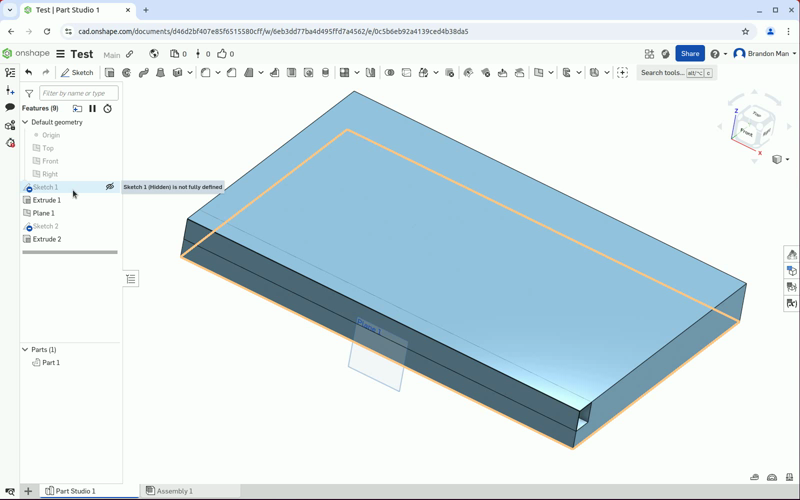
click(73, 189)